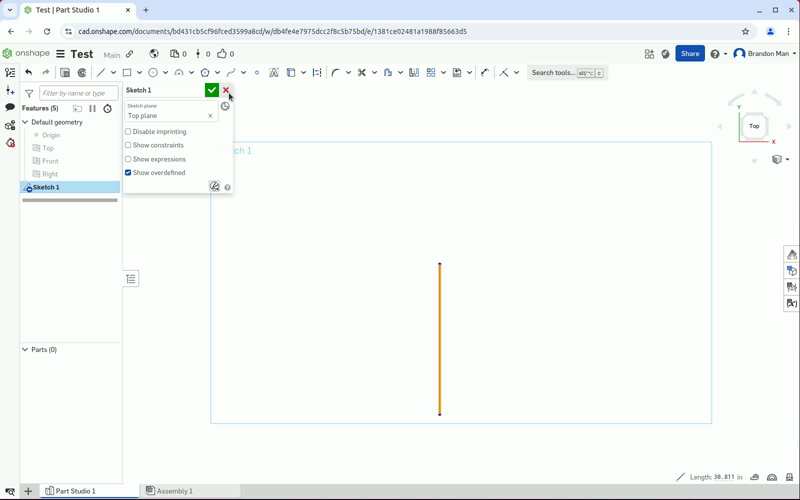
key(shift+h)
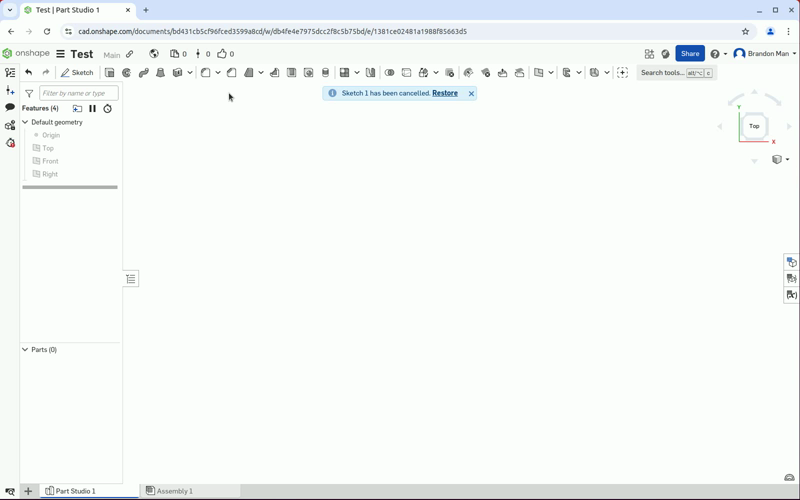
mouse_move(73, 352)
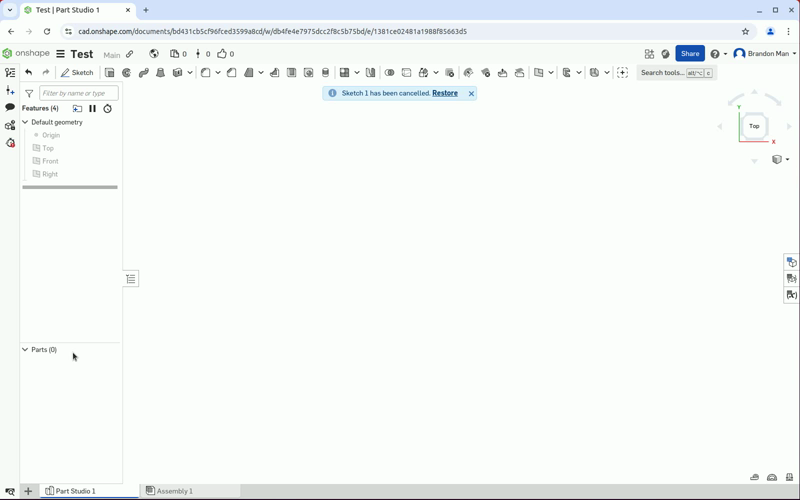
key(y)
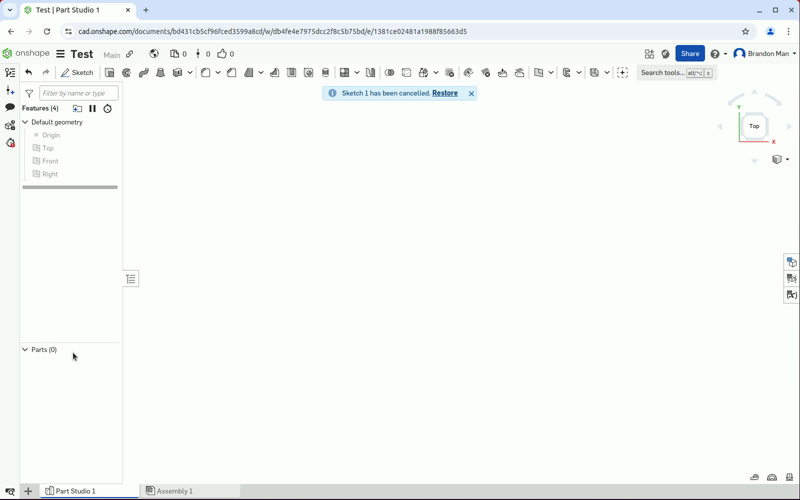
key(shift+p)
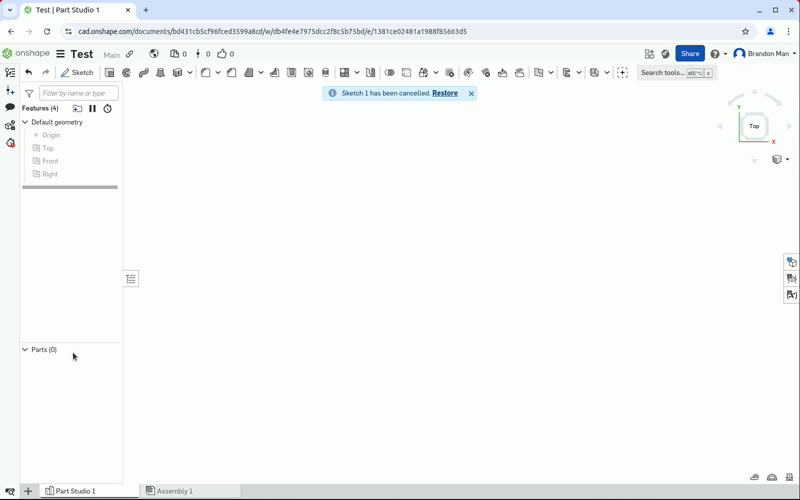
key(space)
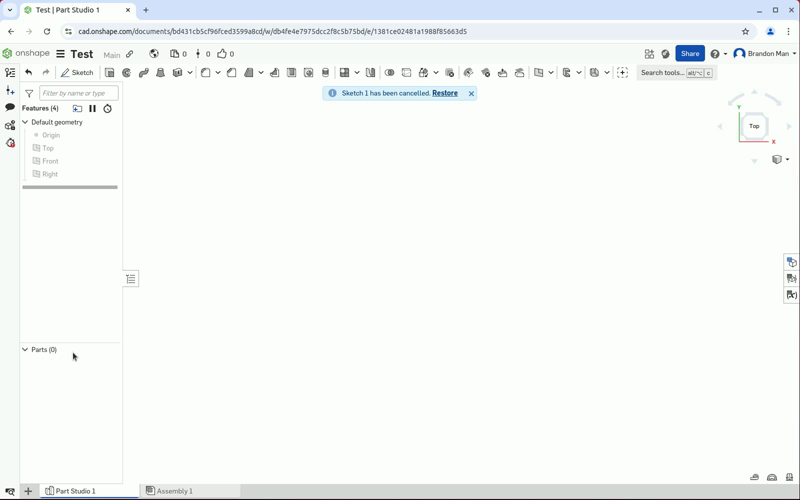
key_down(shift)
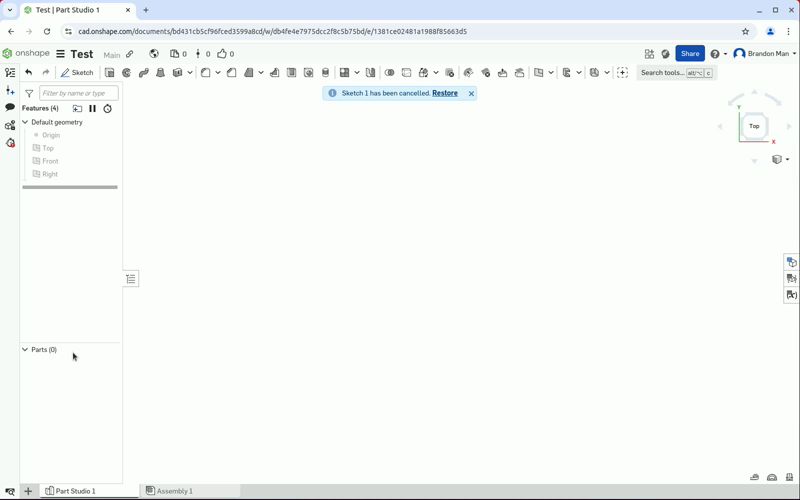
key(up)
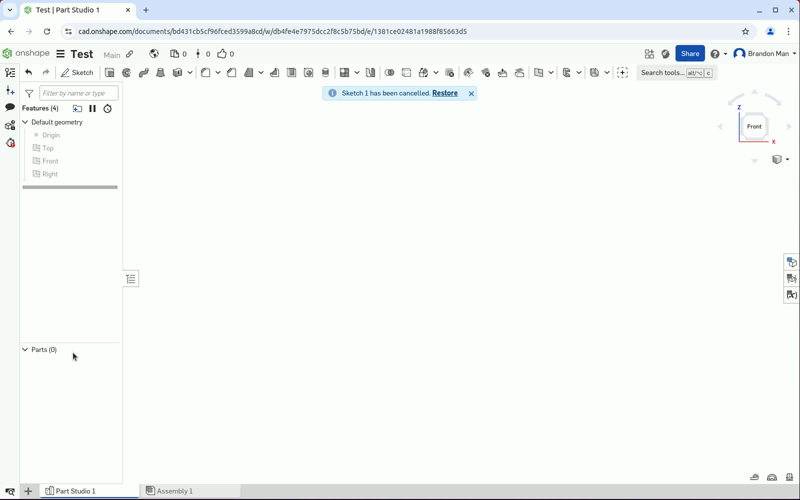
key_up(shift)
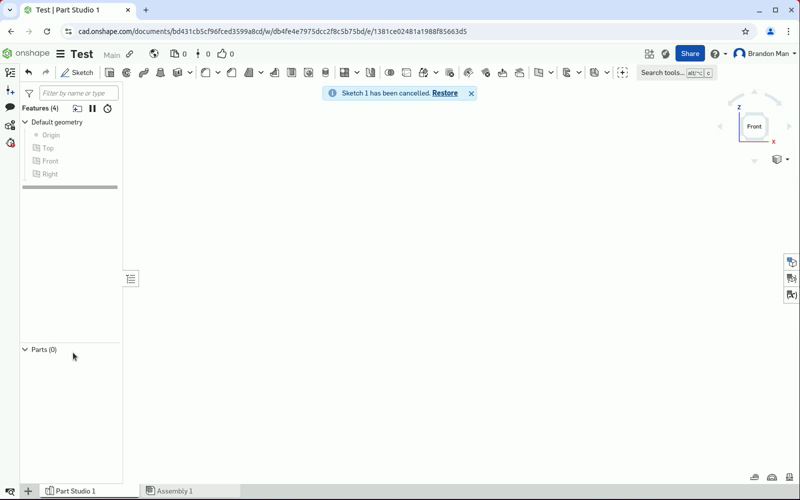
key(space)
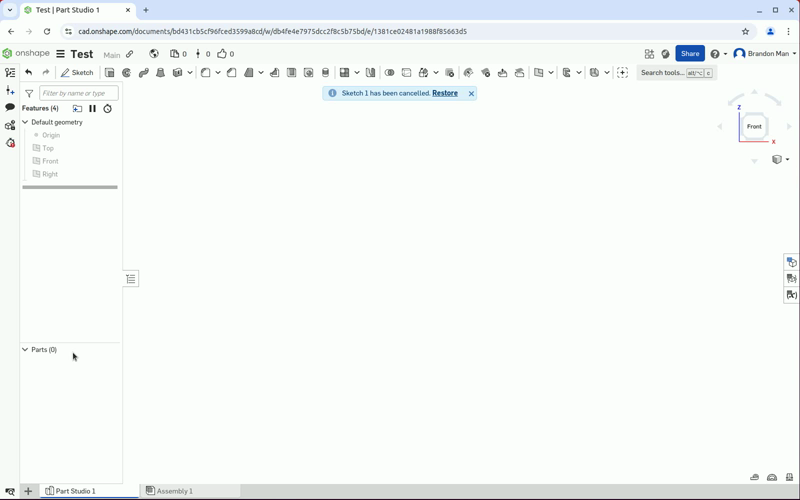
key_down(shift)
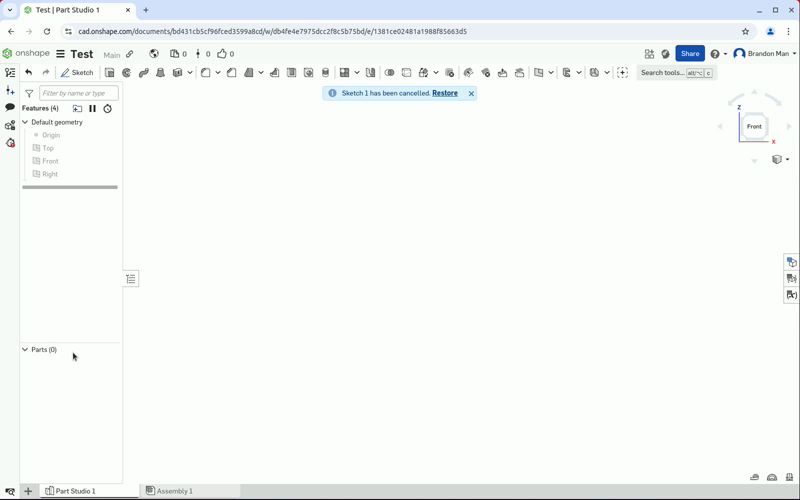
key(left)
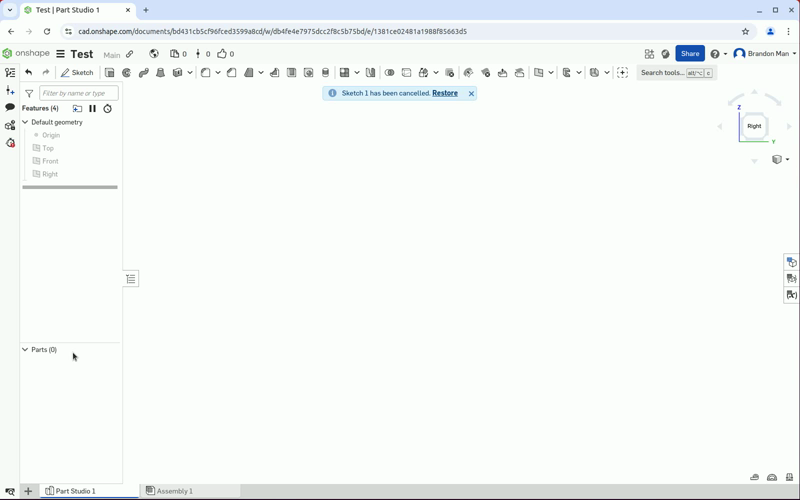
key_up(shift)
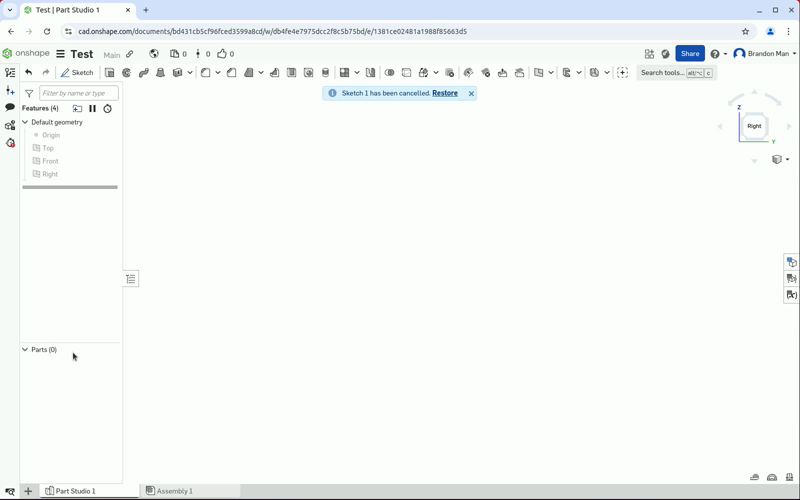
mouse_move(73, 352)
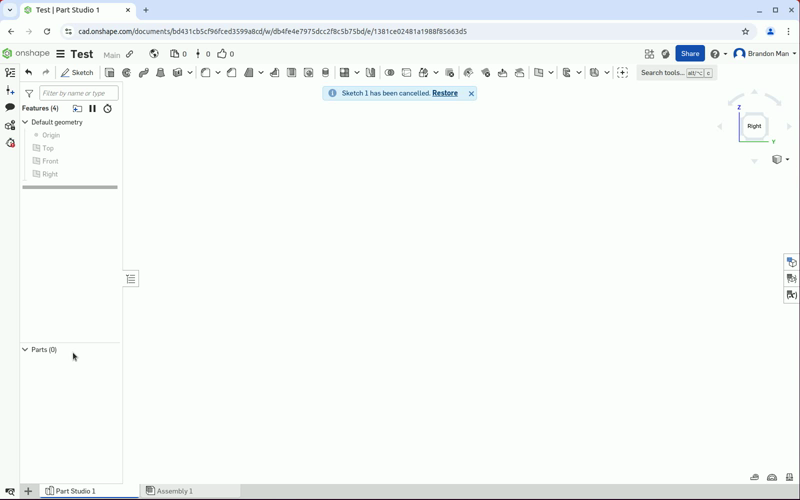
key(shift+y)
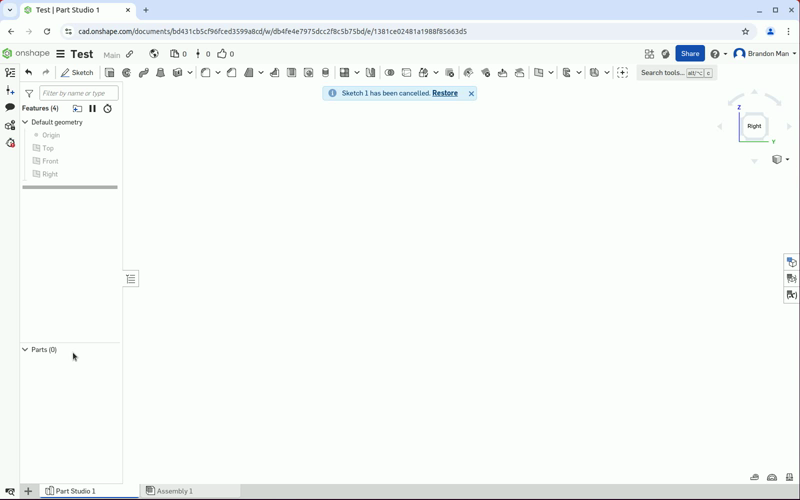
key(shift+s)
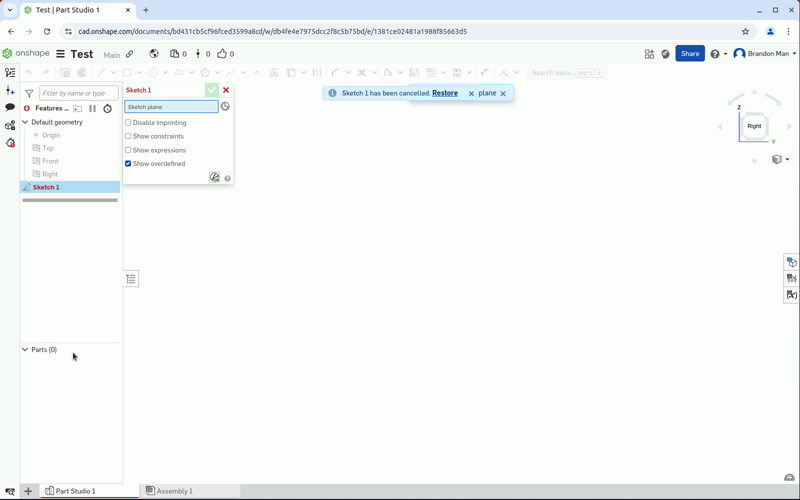
mouse_move(73, 176)
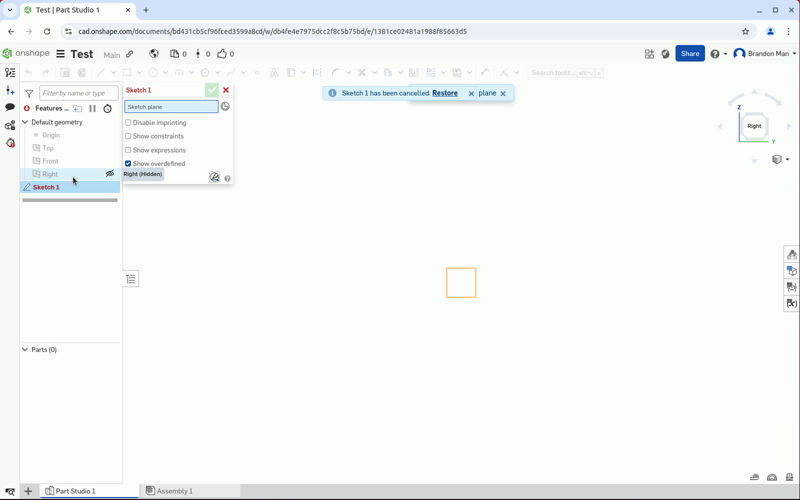
click(73, 176)
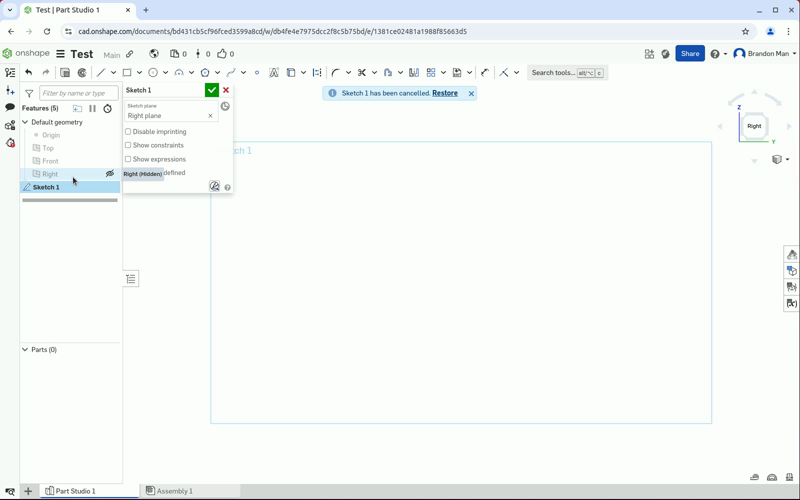
mouse_move(73, 352)
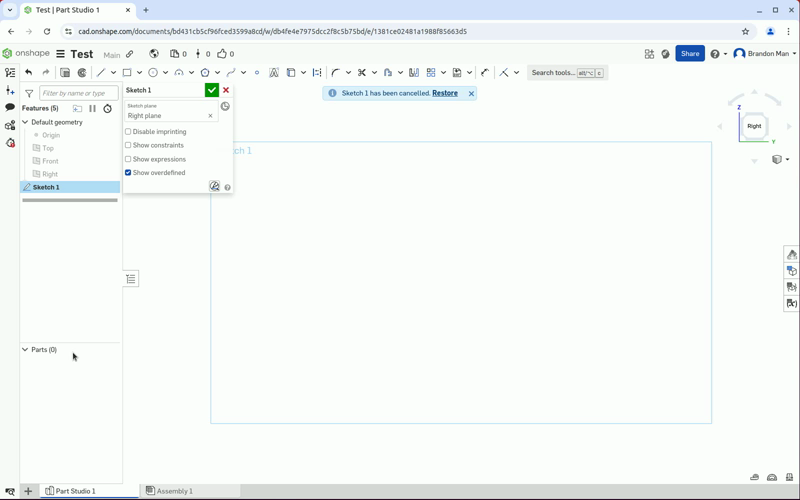
key(y)
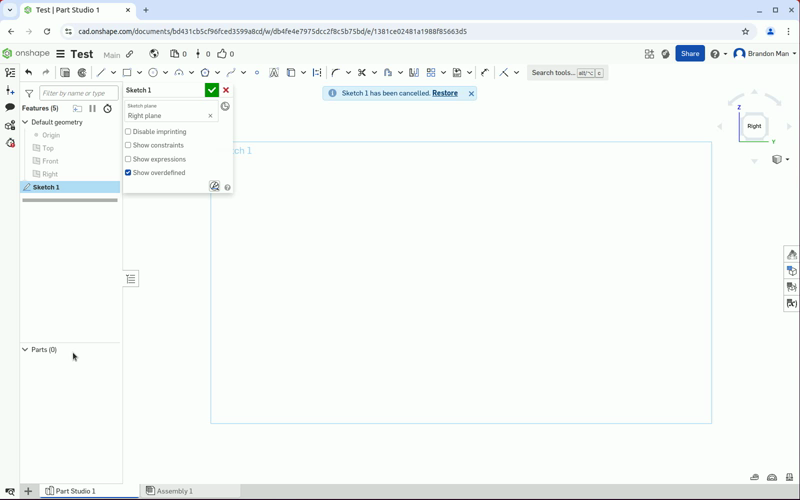
key(l)
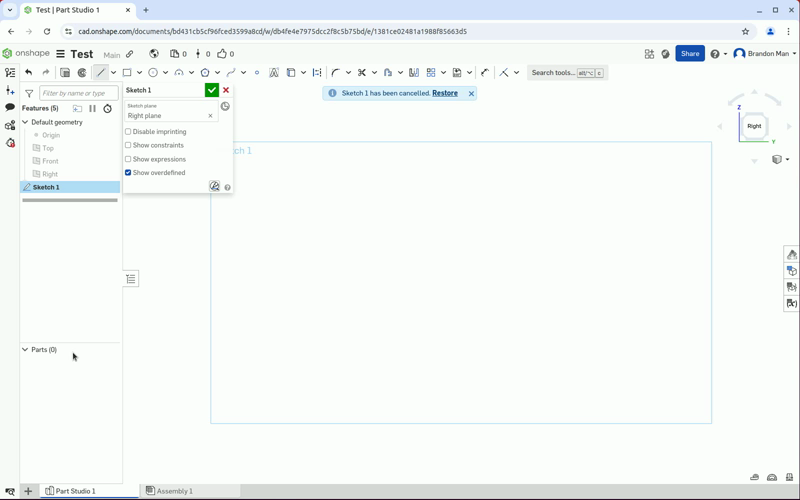
key_down(shift)
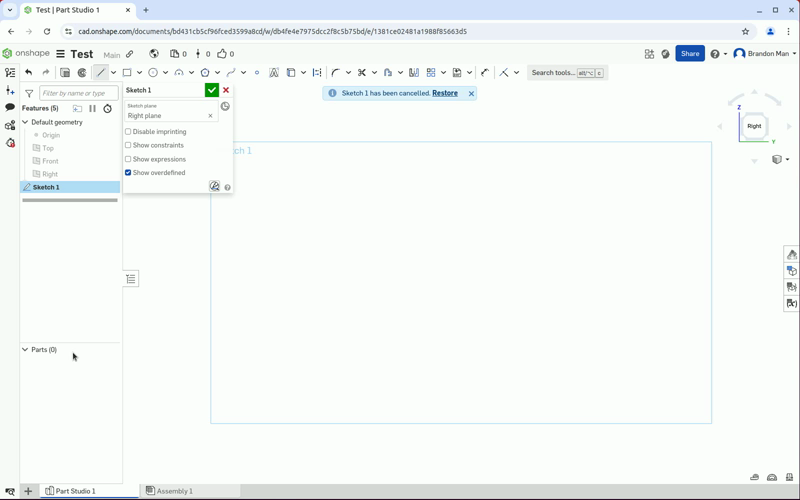
mouse_move(460, 282)
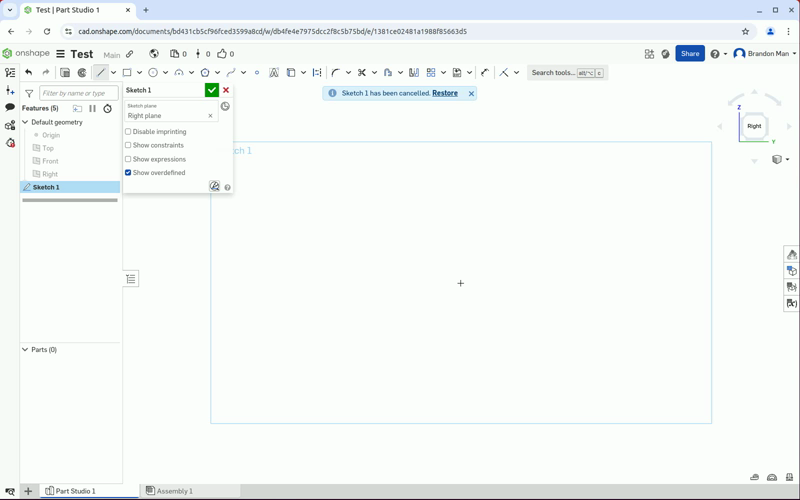
click(460, 282)
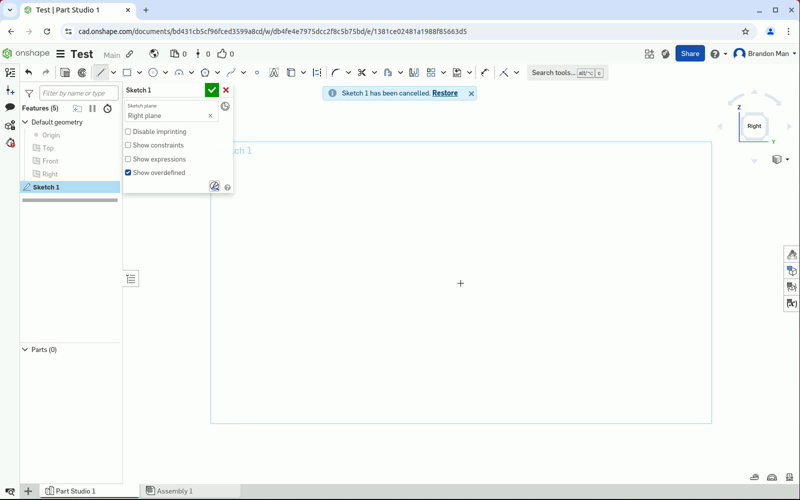
key_up(shift)
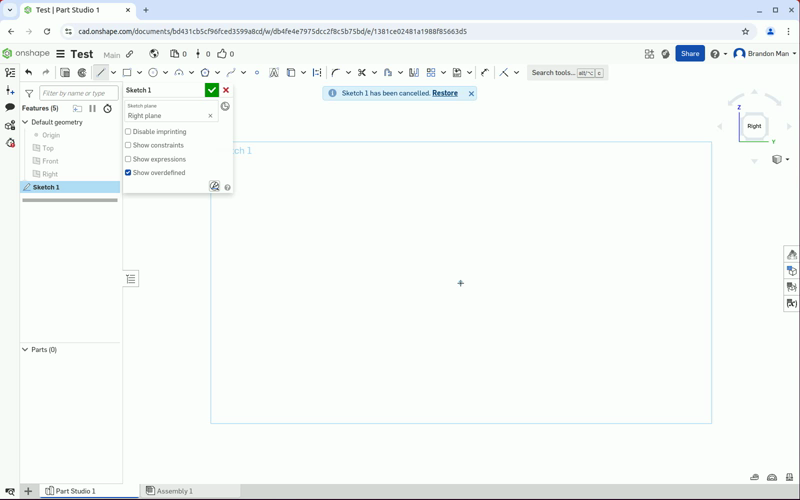
key_down(shift)
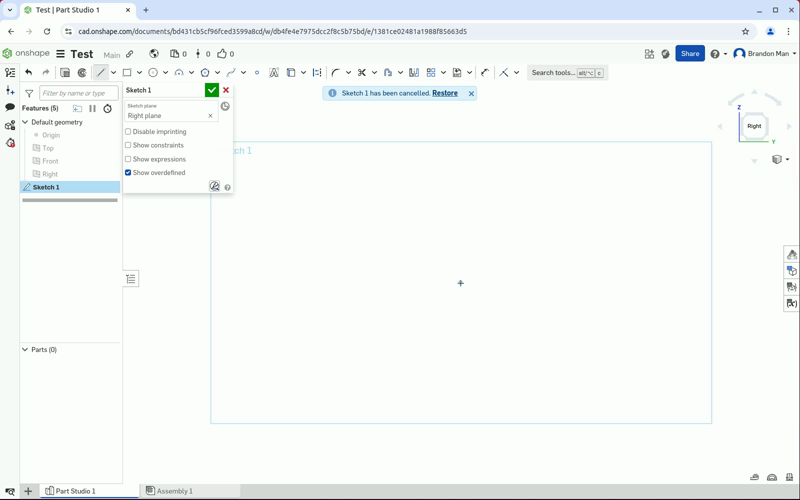
mouse_move(562, 282)
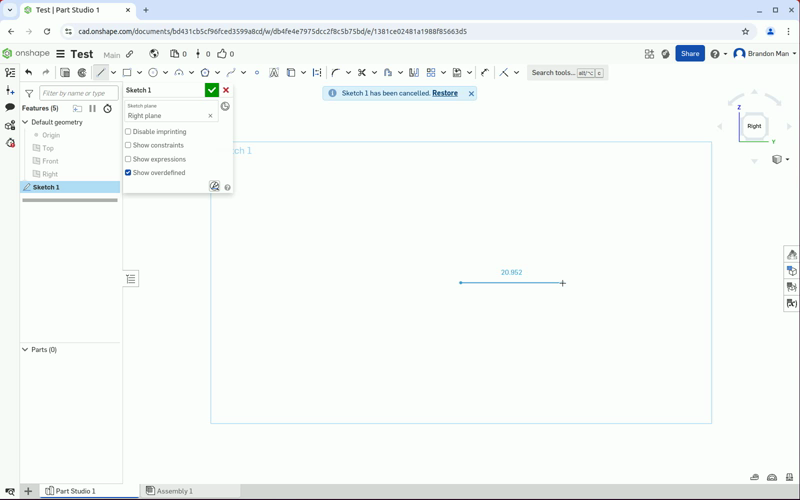
click(562, 282)
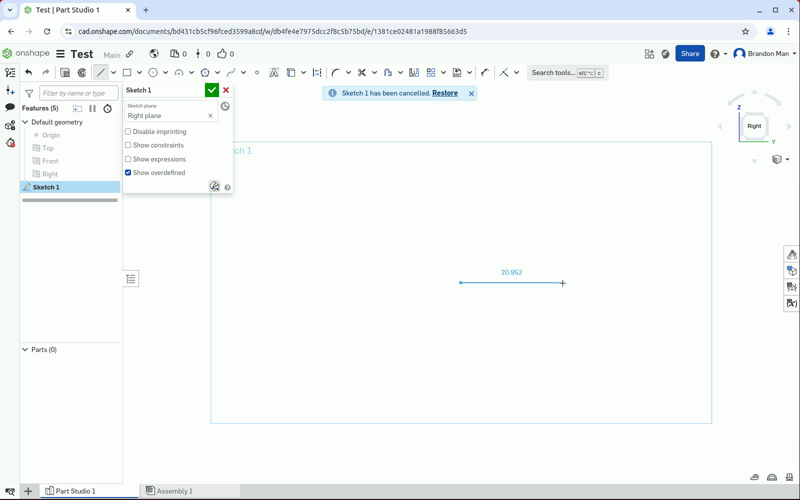
key_up(shift)
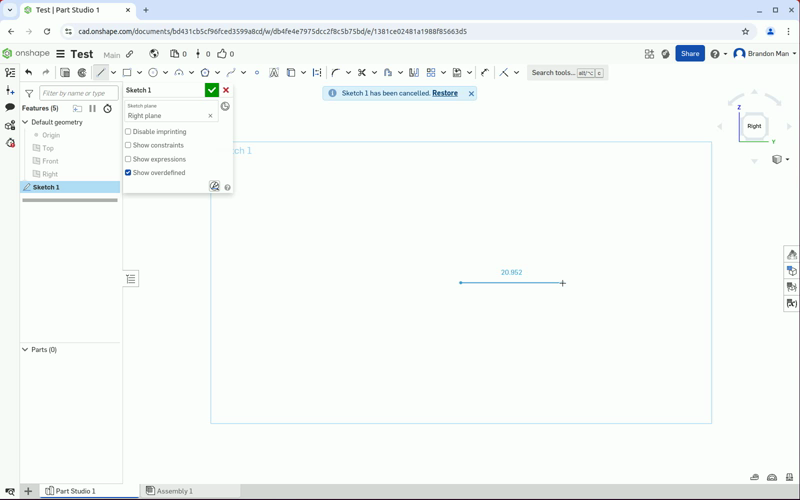
key_down(shift)
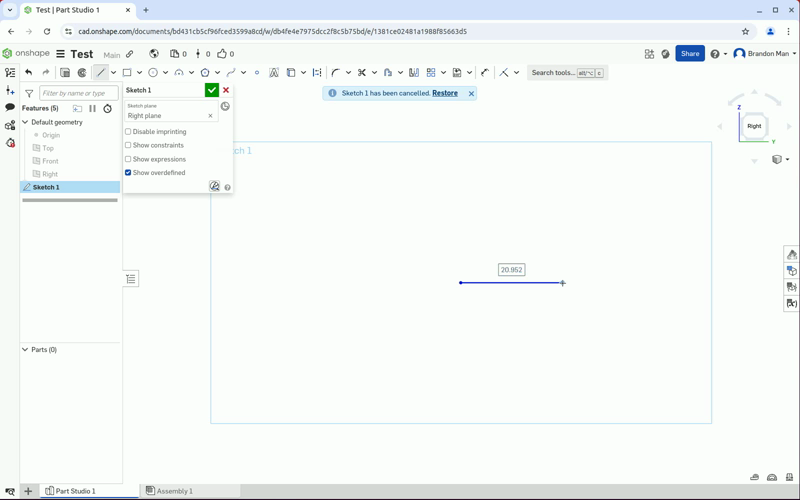
mouse_move(562, 170)
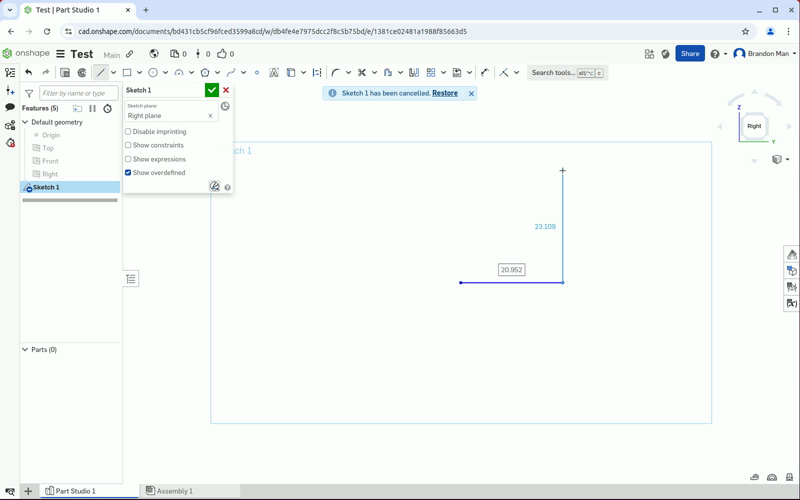
click(562, 170)
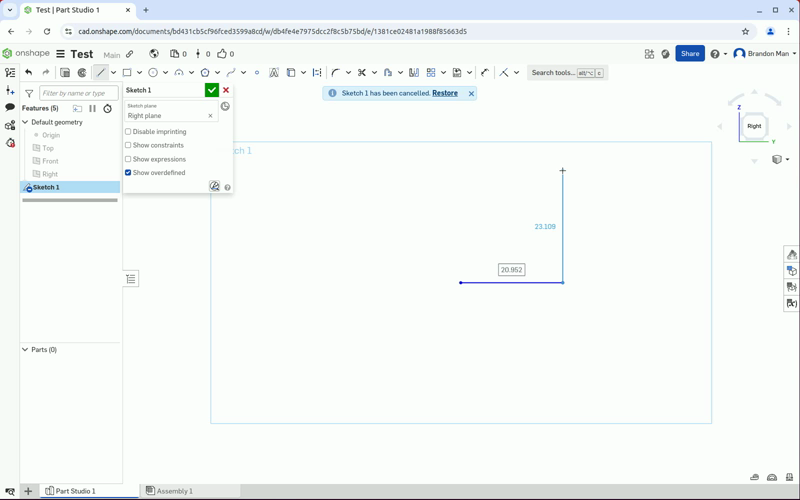
key_up(shift)
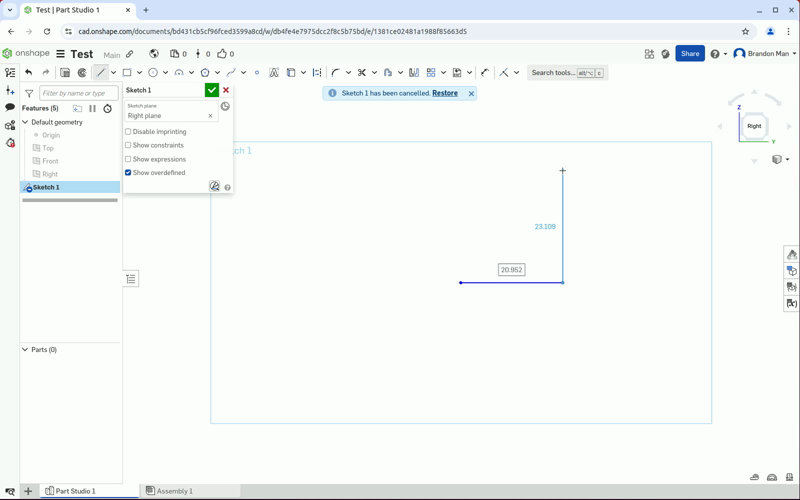
key_down(shift)
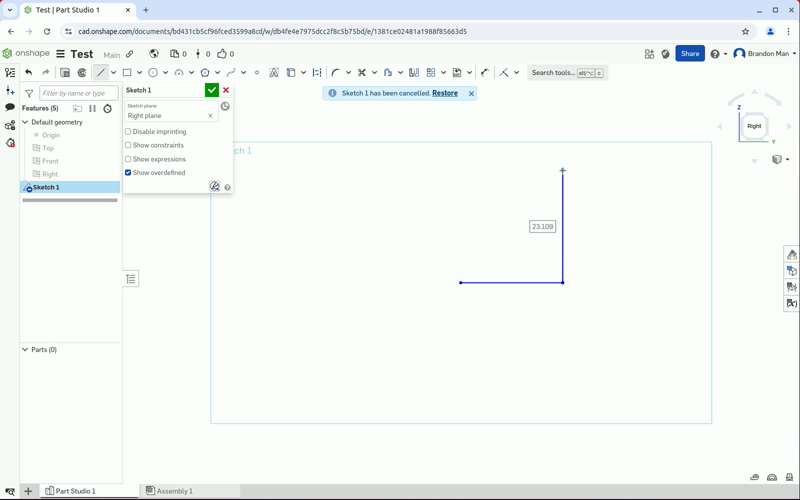
mouse_move(460, 170)
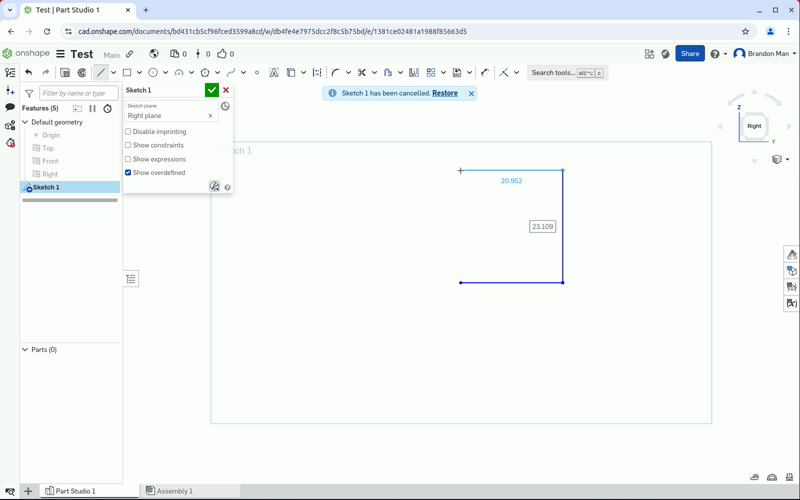
click(460, 170)
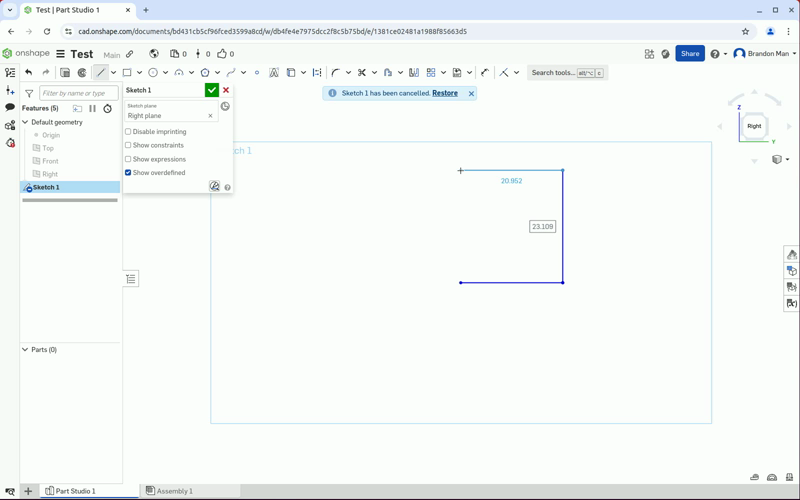
key_up(shift)
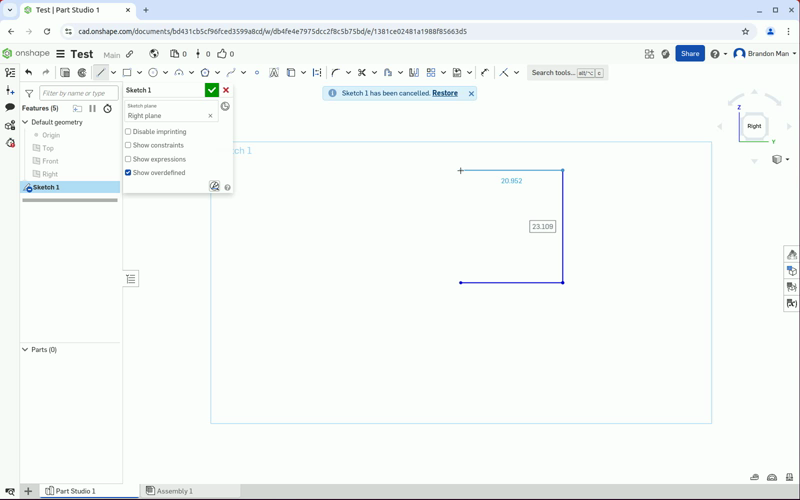
key_down(shift)
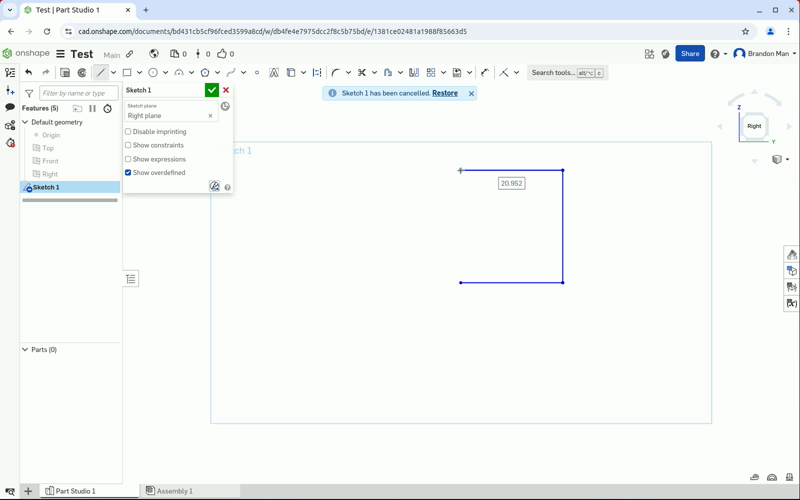
mouse_move(460, 282)
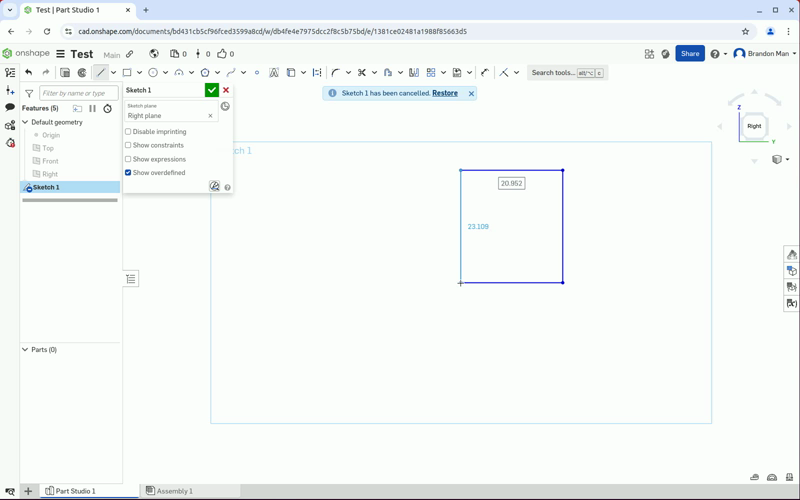
key_up(shift)
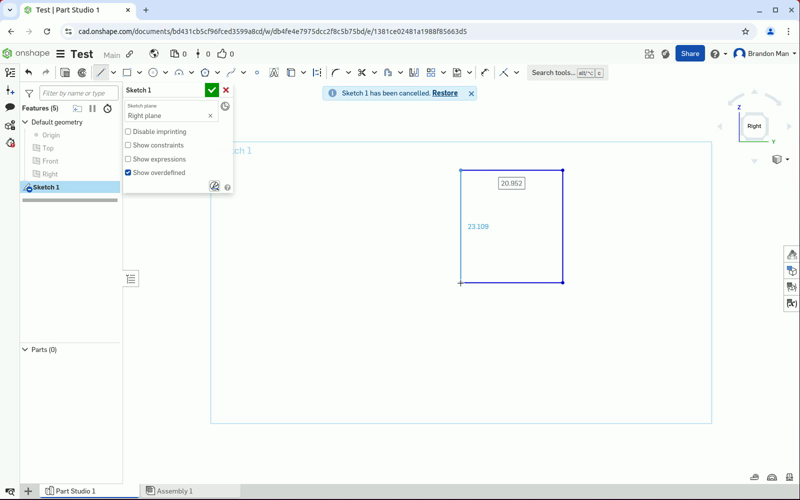
click(460, 282)
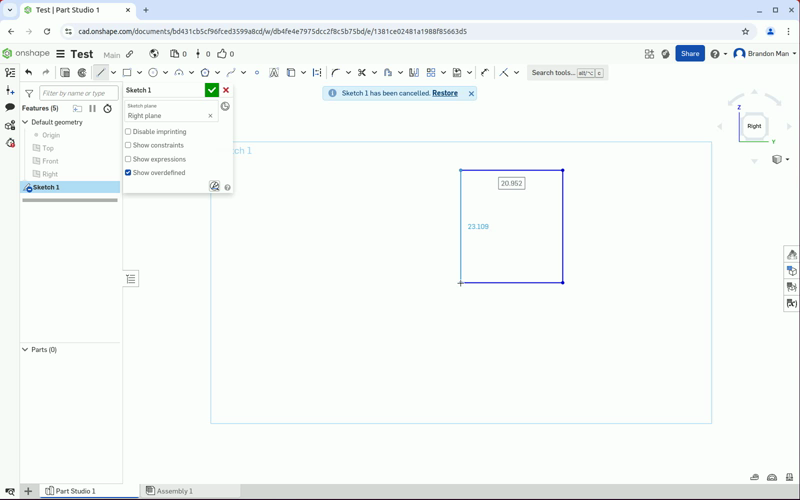
key(esc)
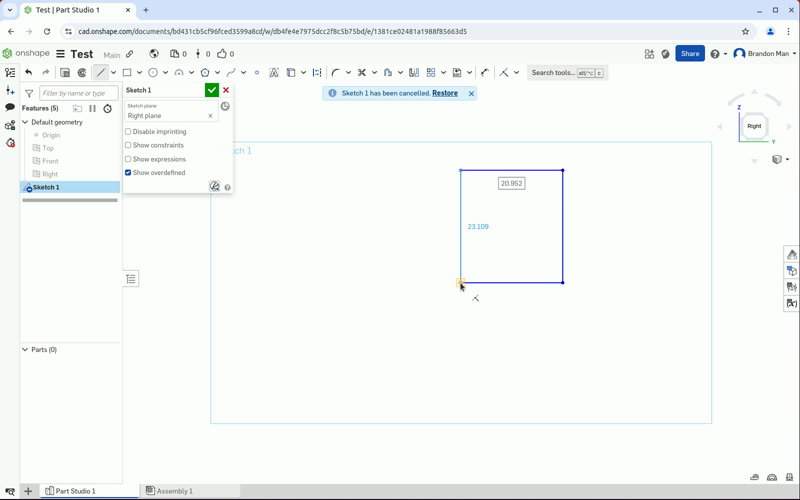
mouse_move(519, 183)
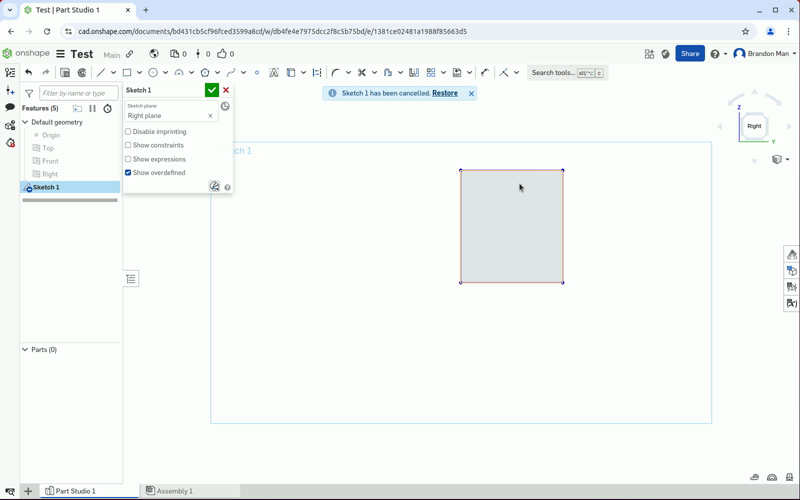
click(519, 183)
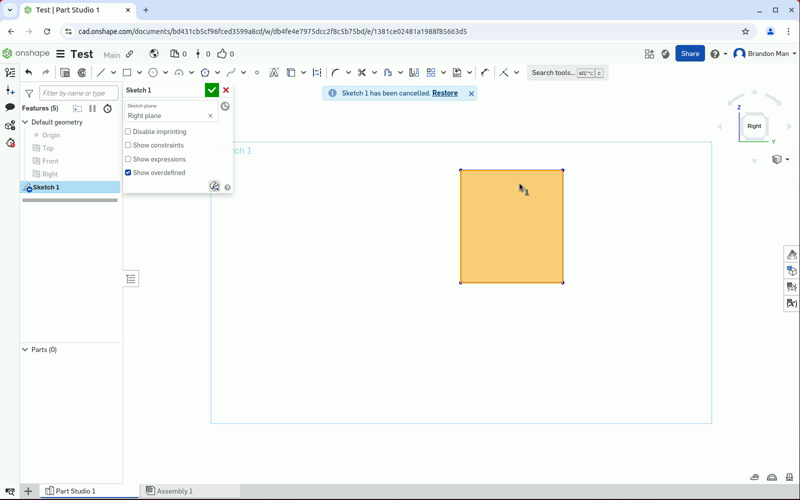
mouse_move(73, 352)
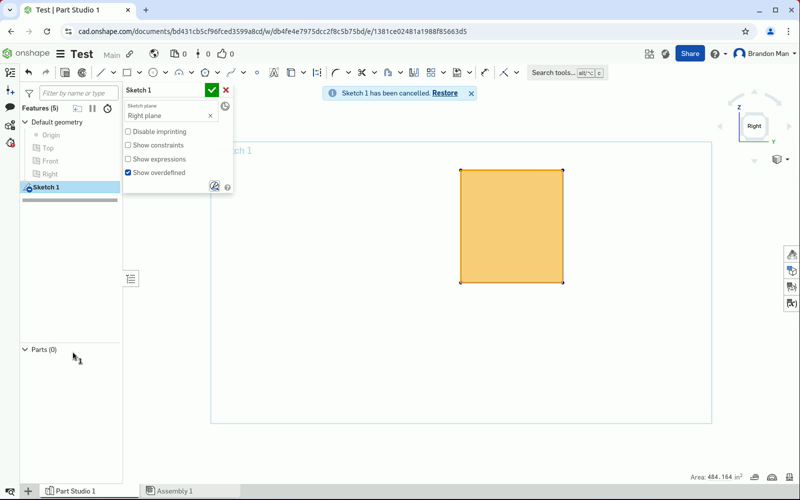
key(shift+y)
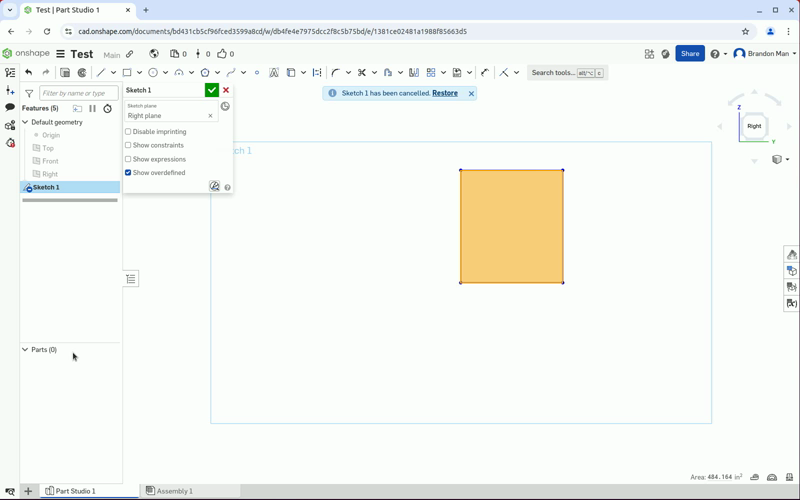
key(shift+e)
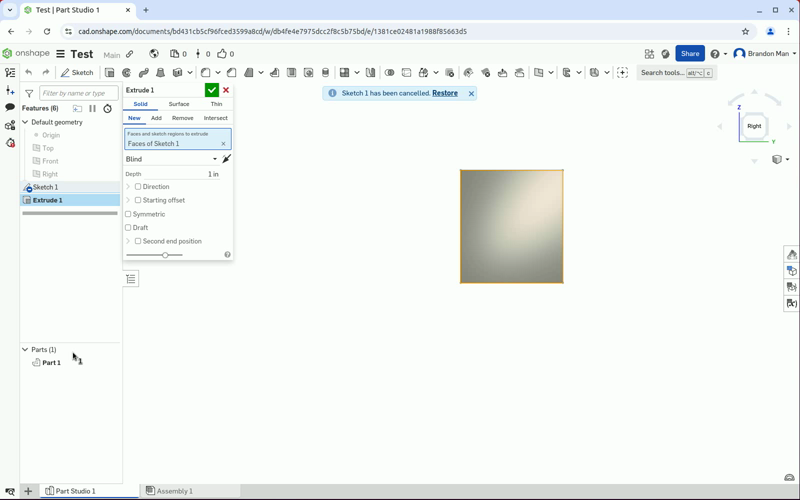
mouse_move(143, 106)
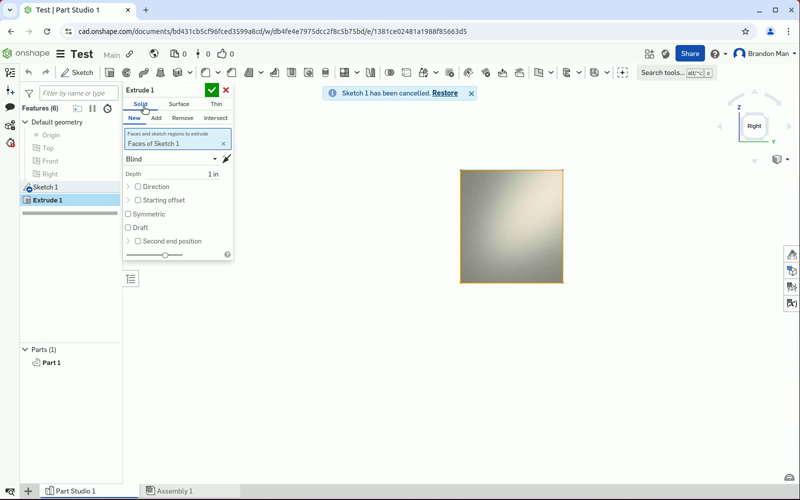
click(143, 106)
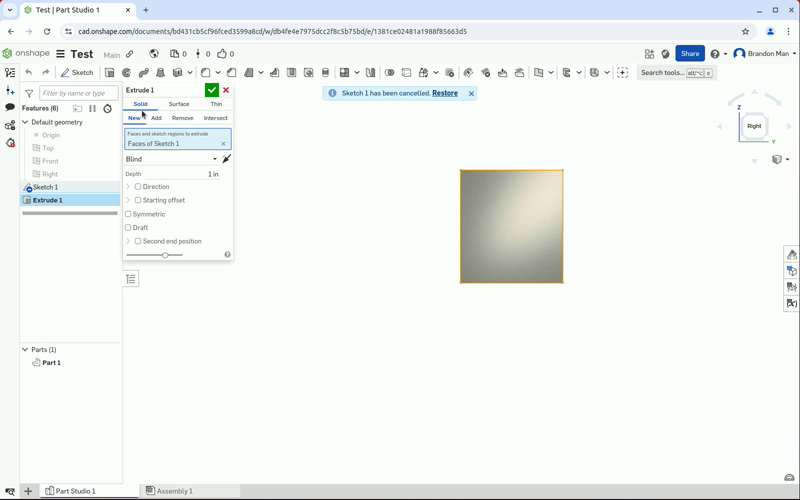
mouse_move(137, 120)
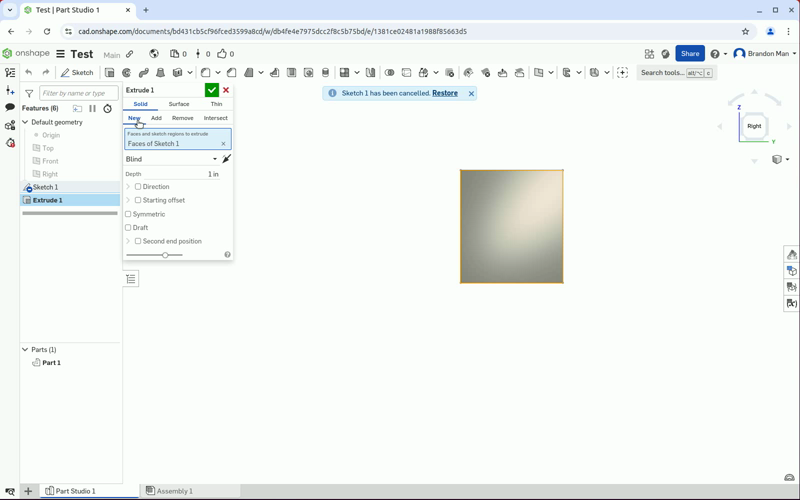
click(137, 120)
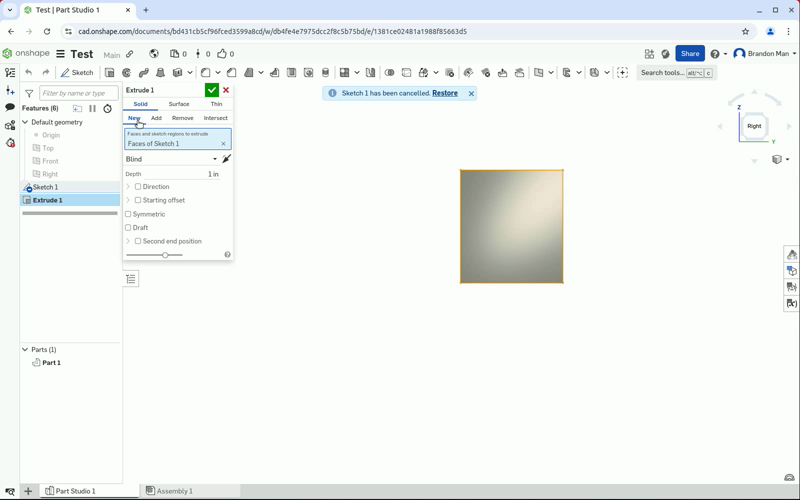
key(tab, 4)
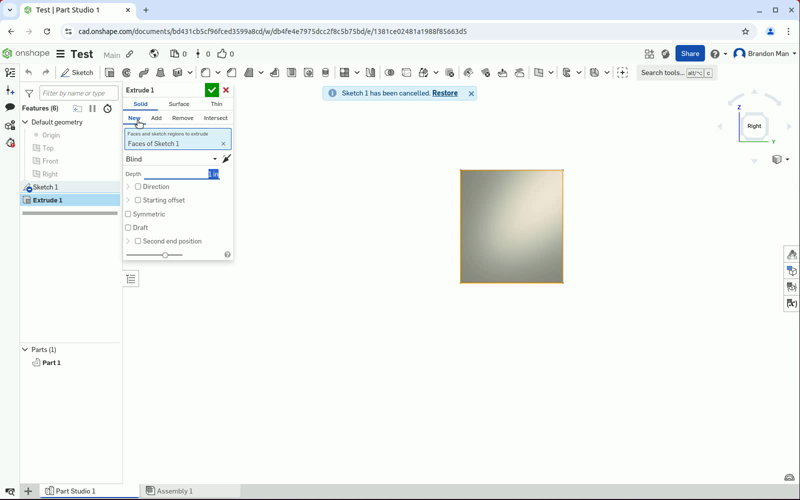
text(8.906)
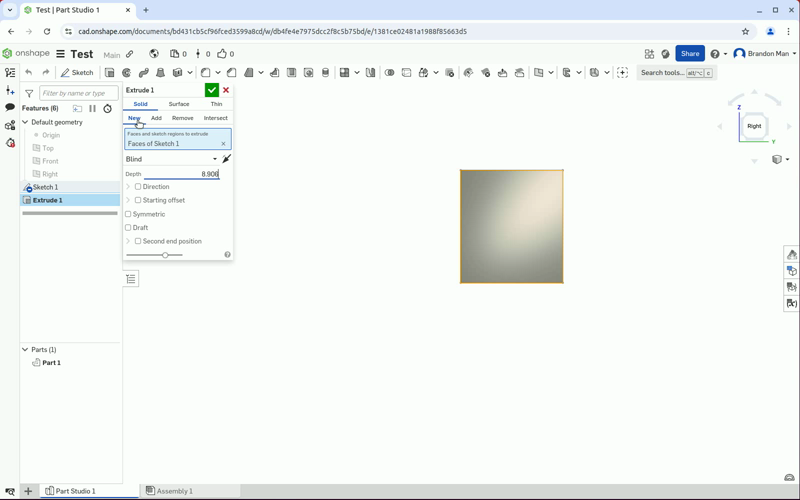
key(enter)
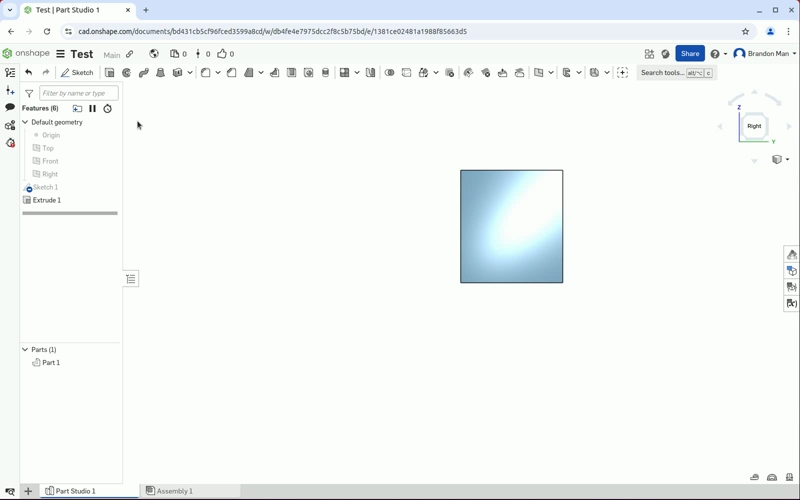
key(shift+h)
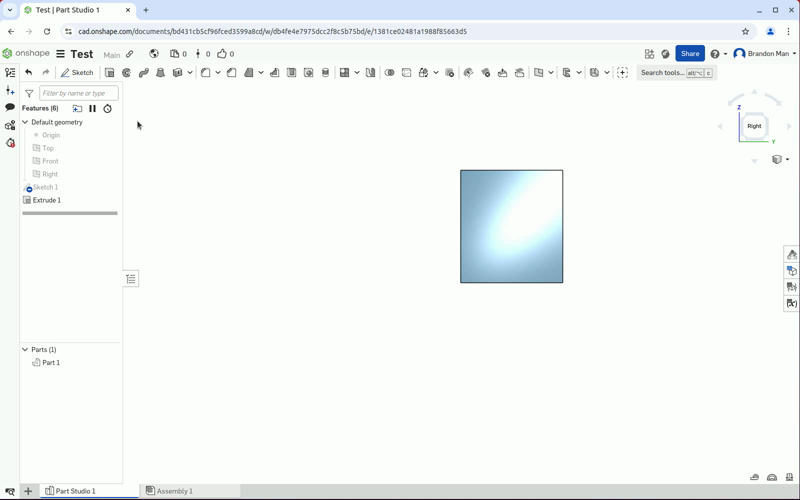
key(shift+h)
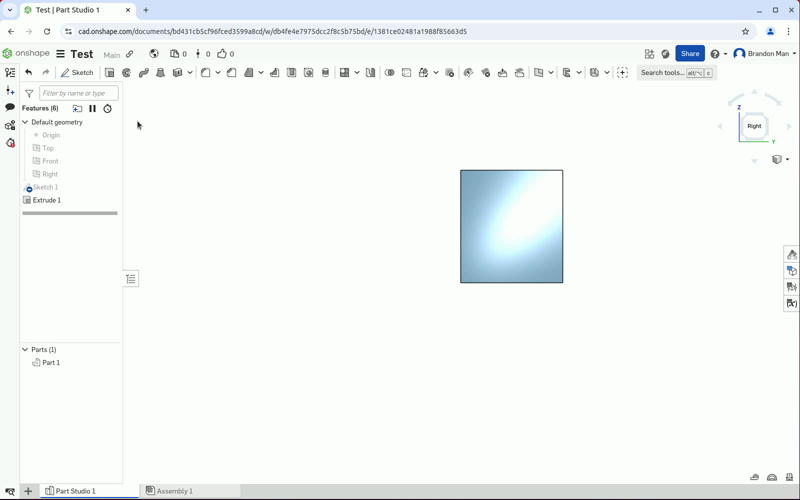
mouse_move(73, 189)
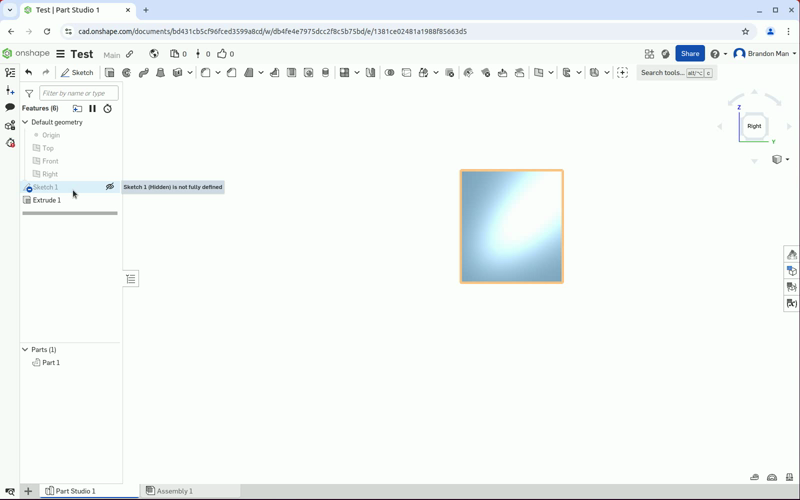
click(73, 189)
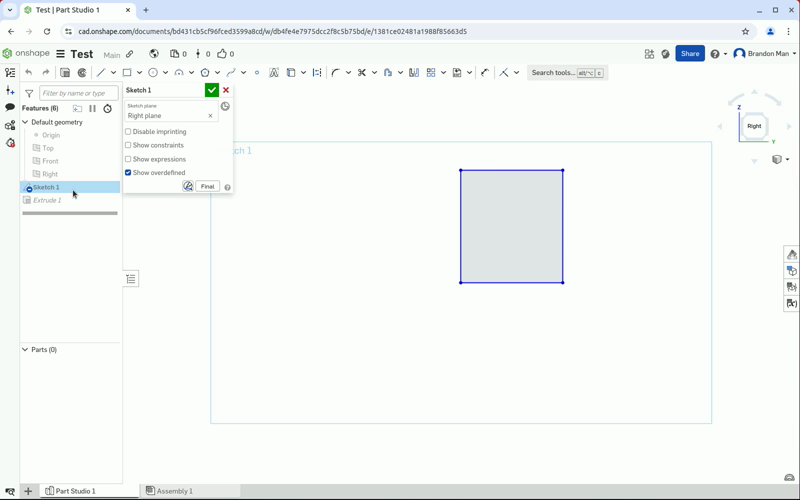
mouse_move(229, 92)
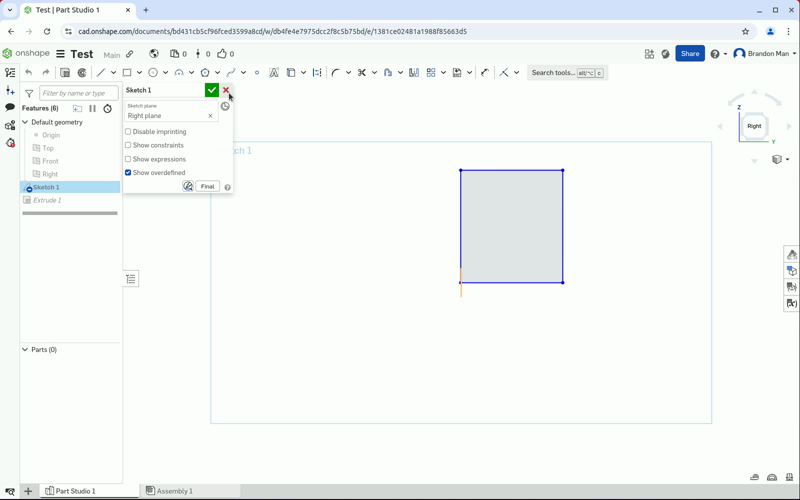
click(229, 92)
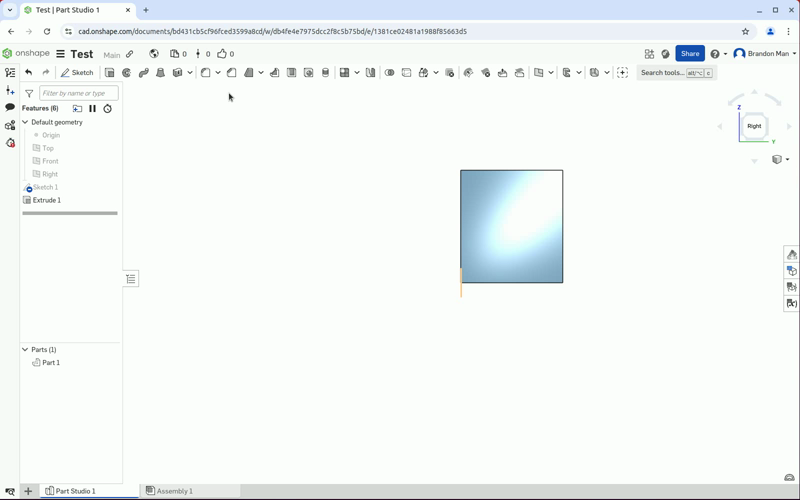
mouse_move(73, 352)
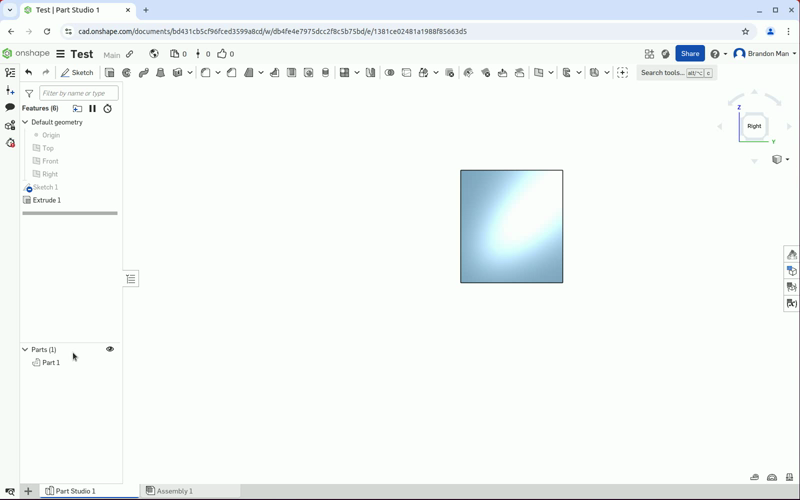
key(y)
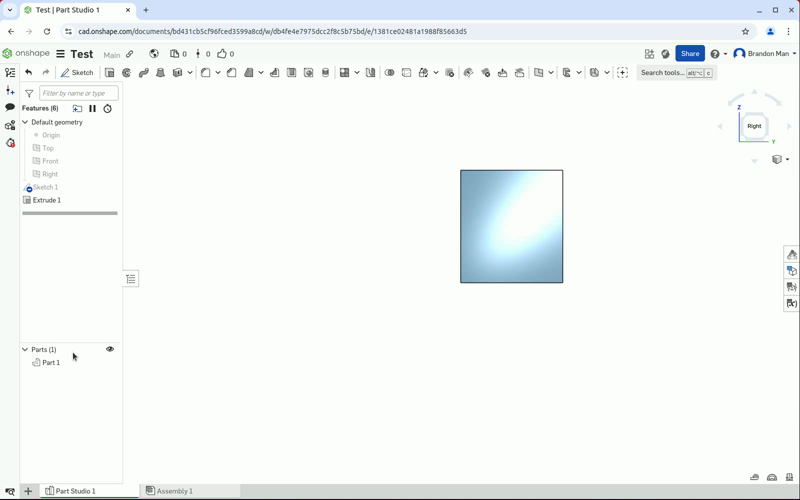
key(shift+p)
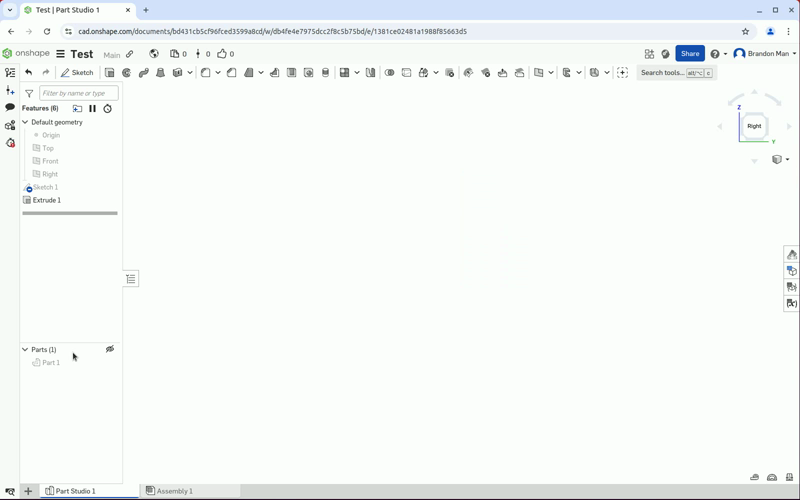
key(space)
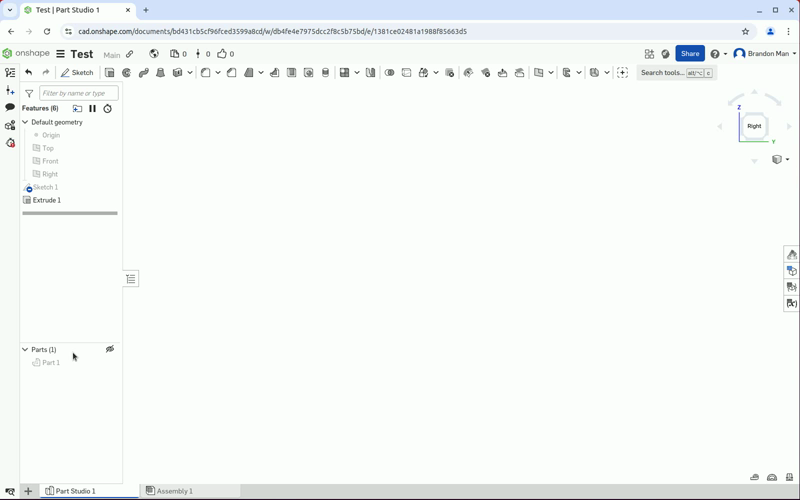
key_down(shift)
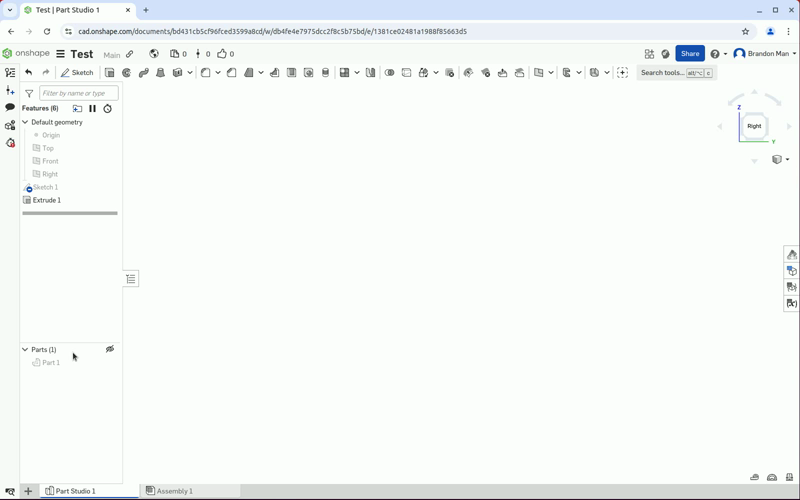
key(right)
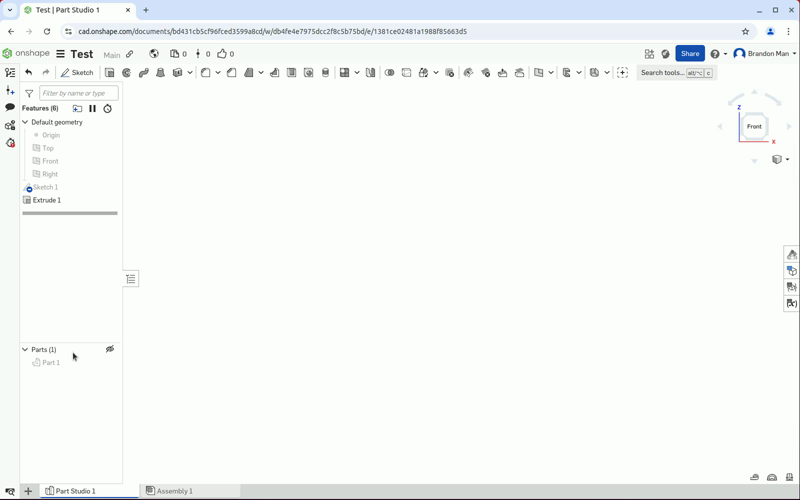
key_up(shift)
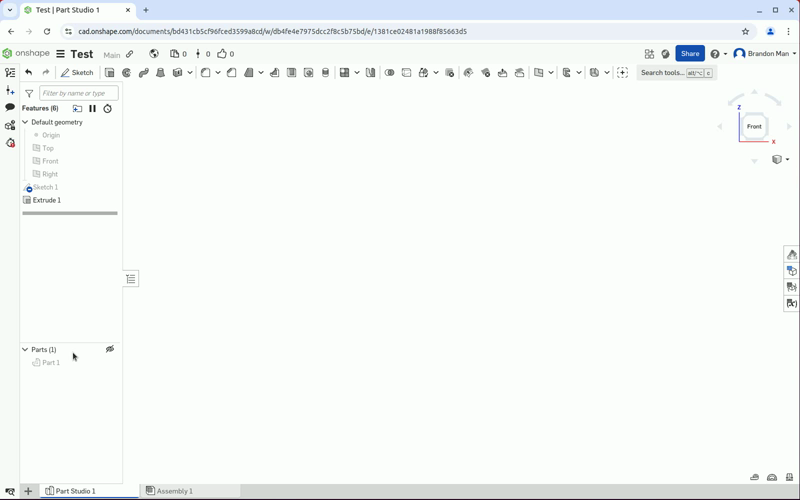
key(space)
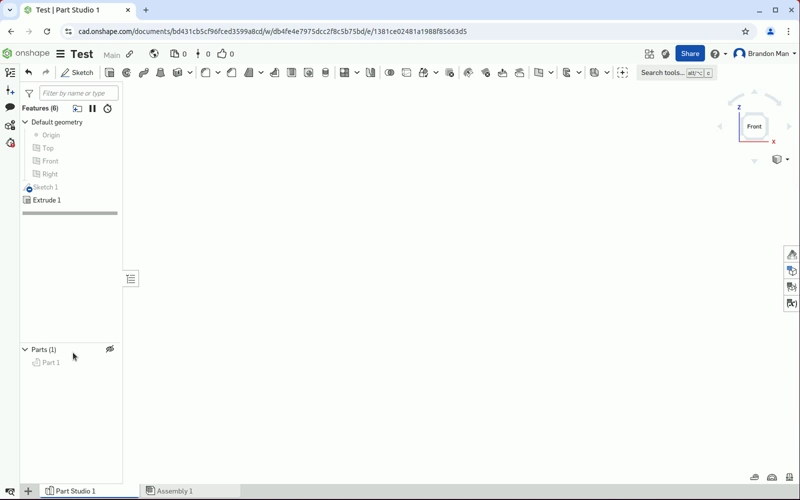
key_down(shift)
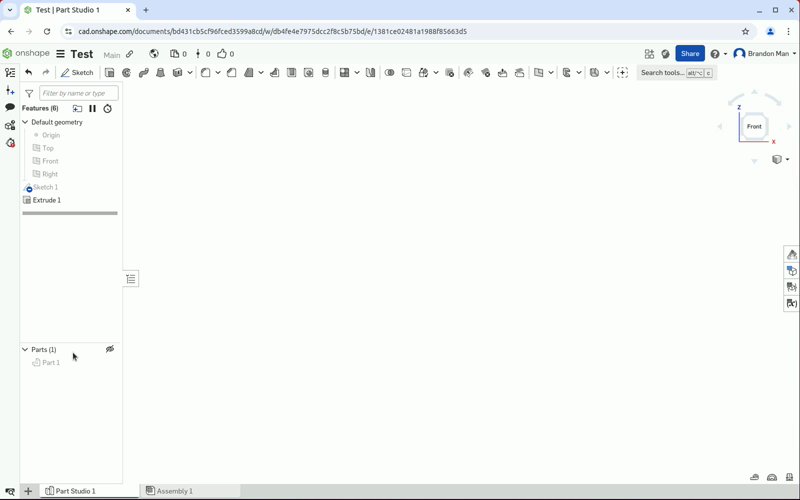
key(down)
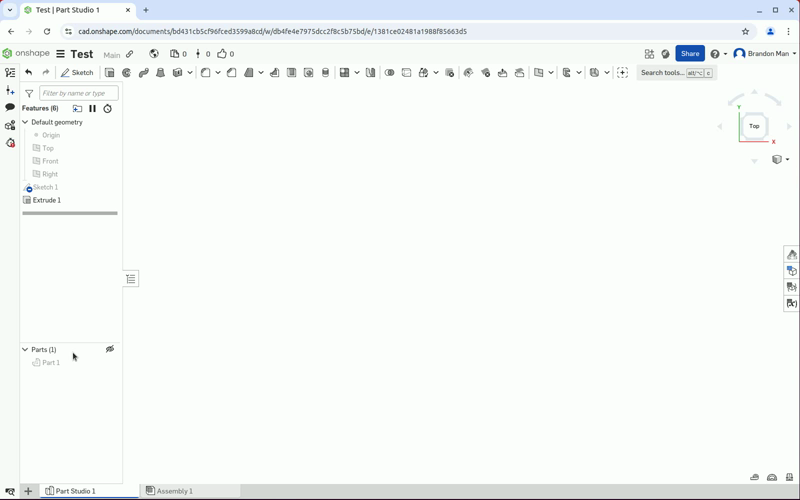
key_up(shift)
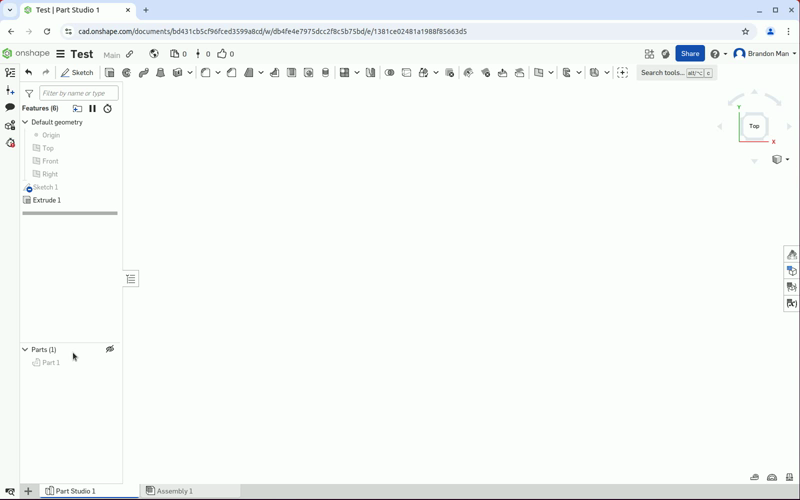
mouse_move(73, 352)
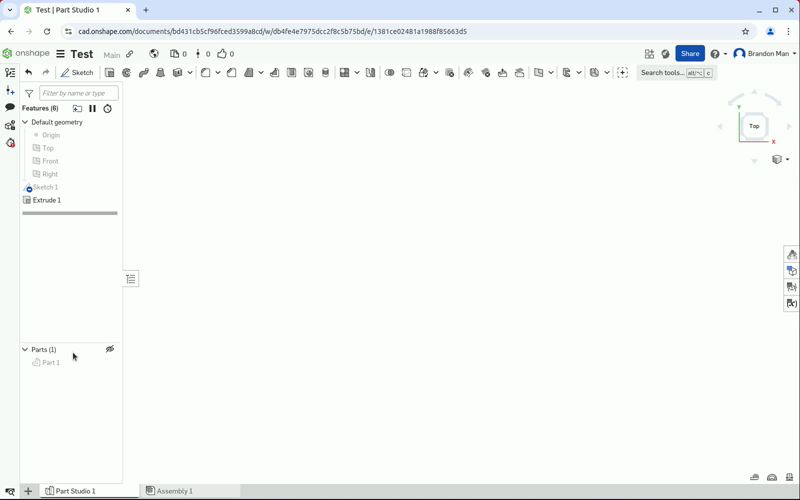
key(shift+y)
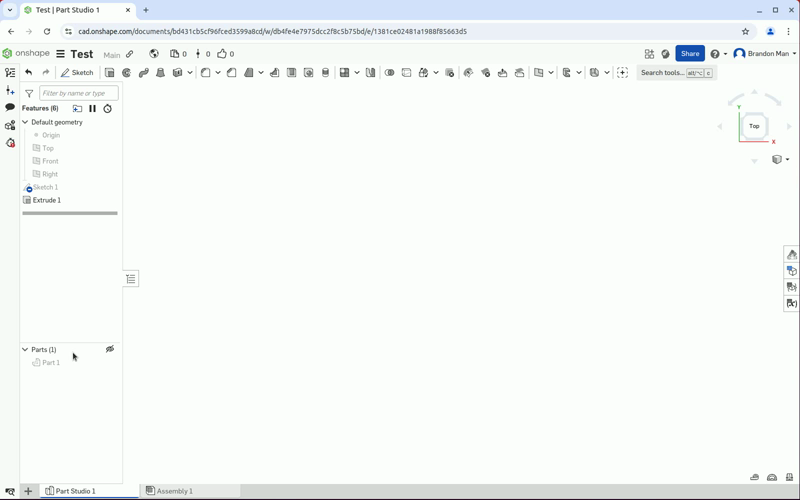
key(shift+s)
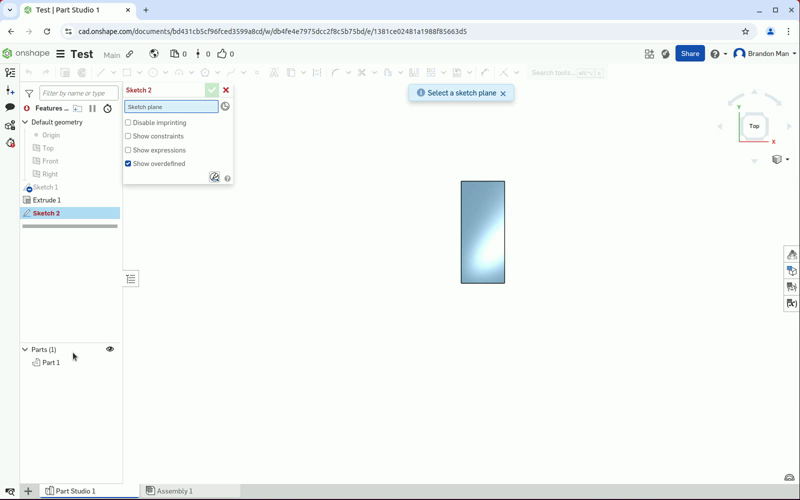
mouse_move(73, 150)
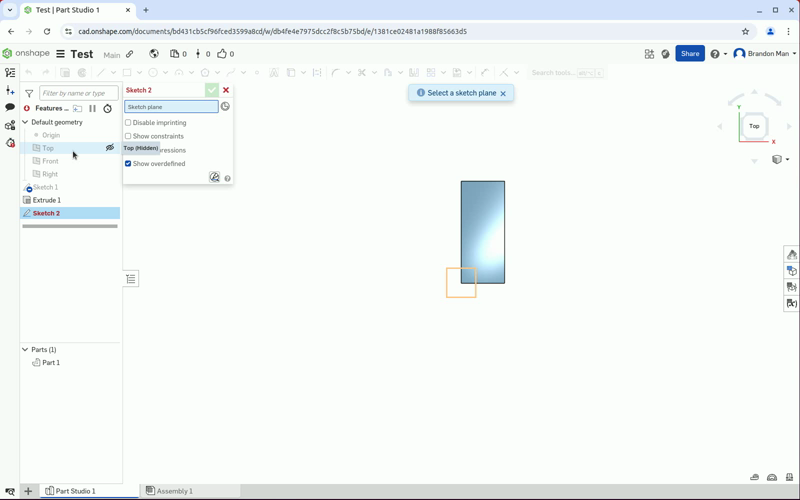
click(73, 150)
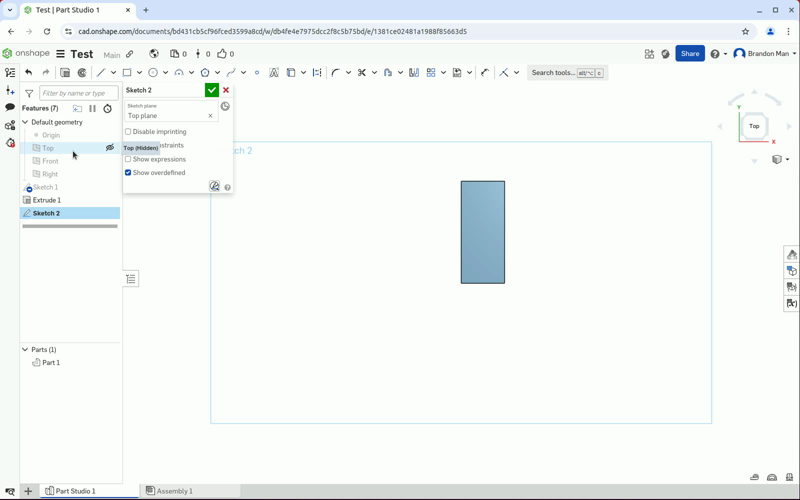
mouse_move(73, 352)
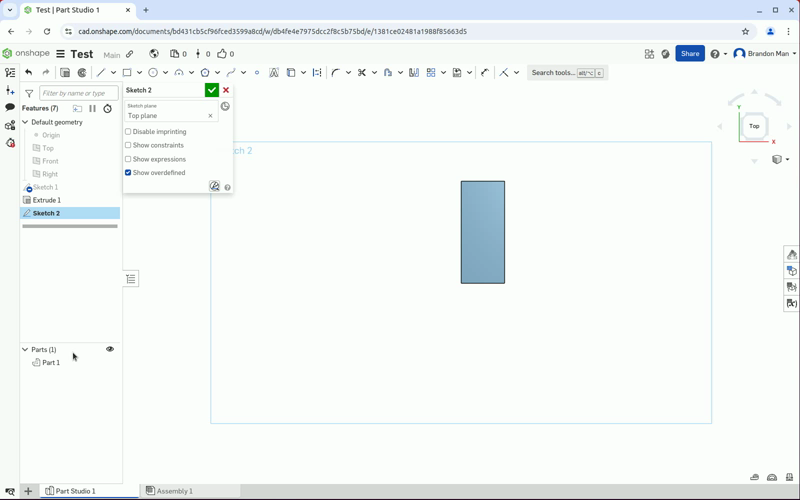
key(y)
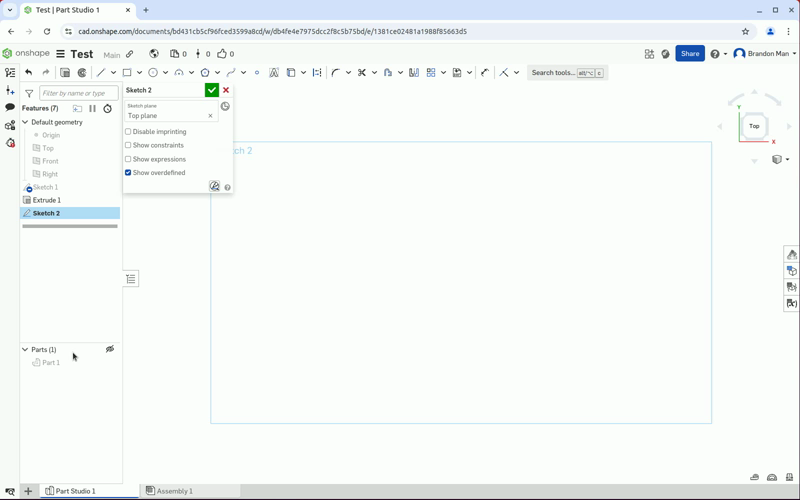
key(l)
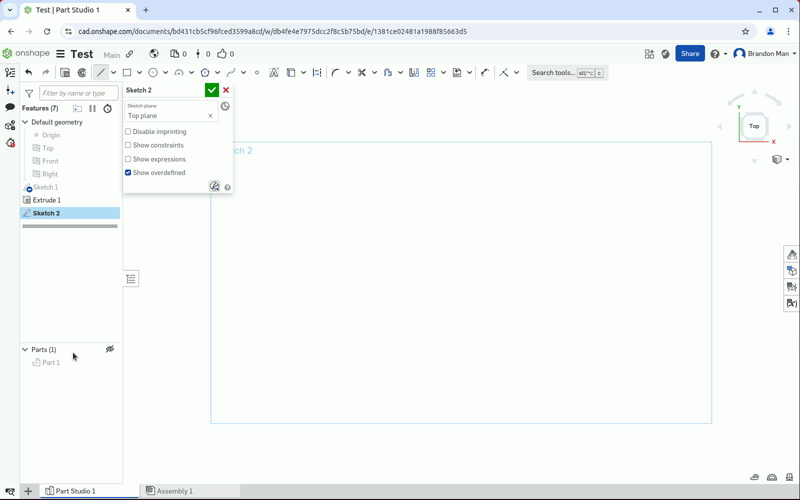
key_down(shift)
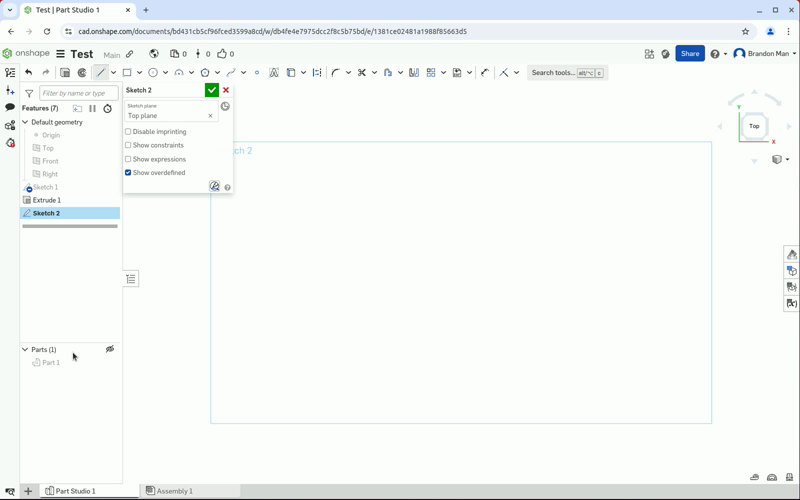
mouse_move(463, 280)
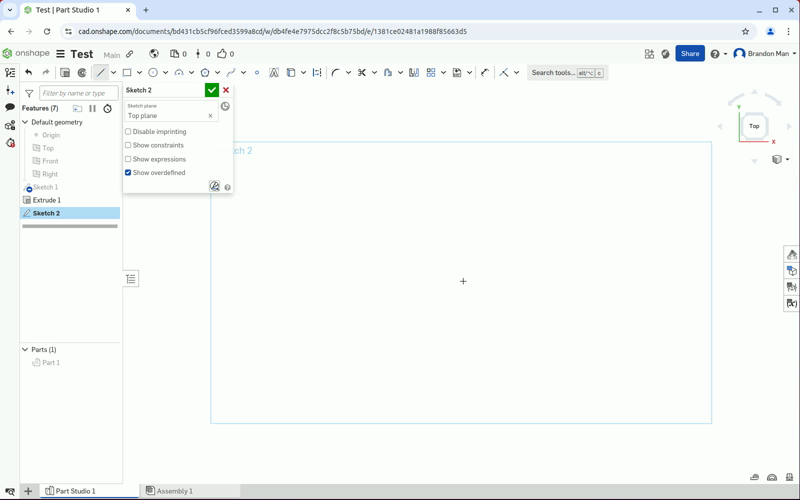
click(463, 280)
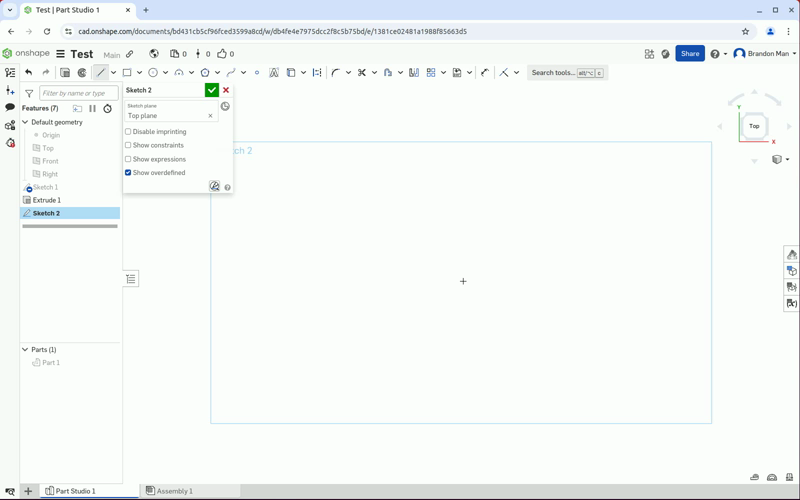
key_up(shift)
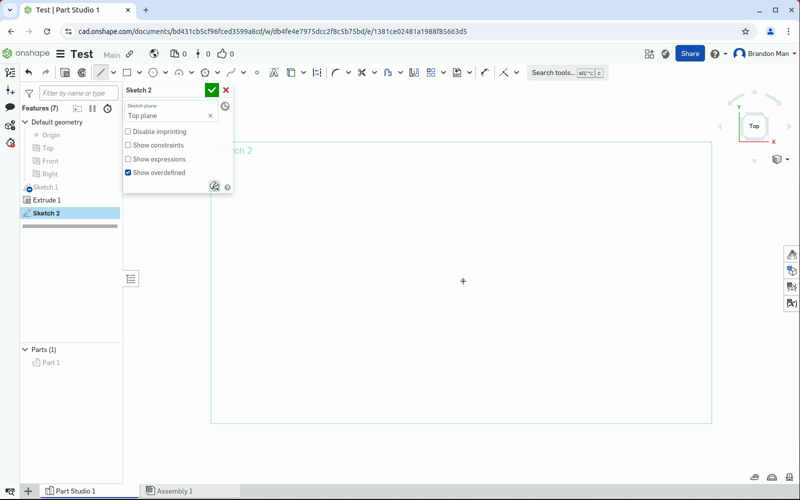
key_down(shift)
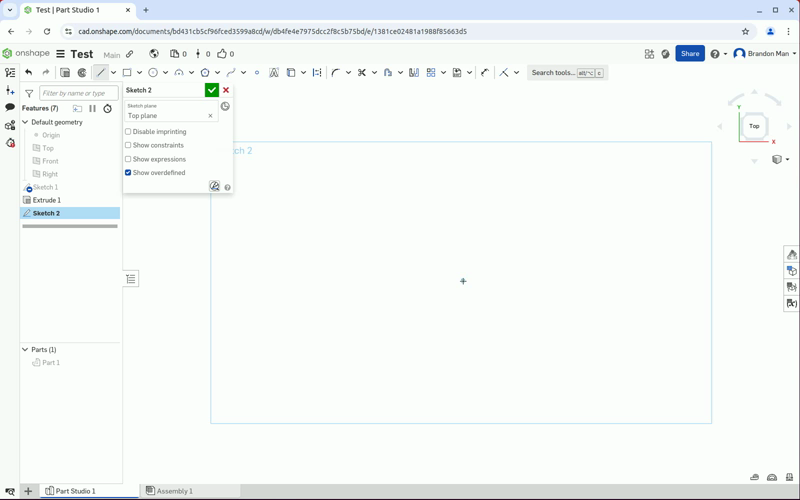
mouse_move(493, 280)
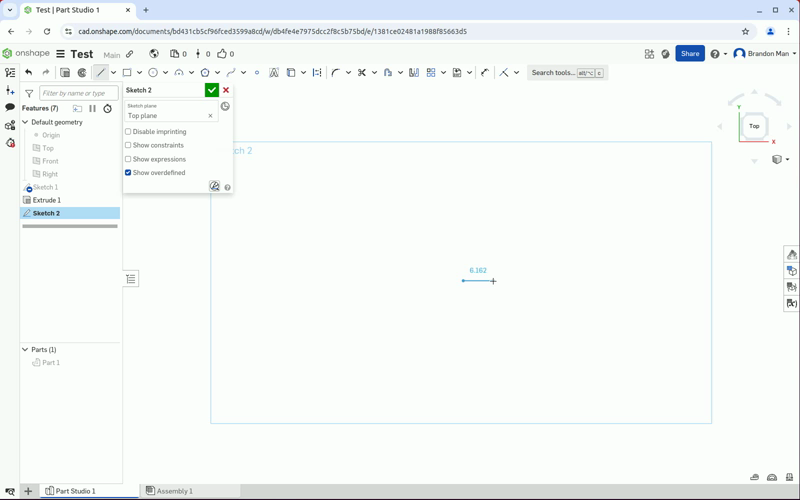
mouse_move(500, 280)
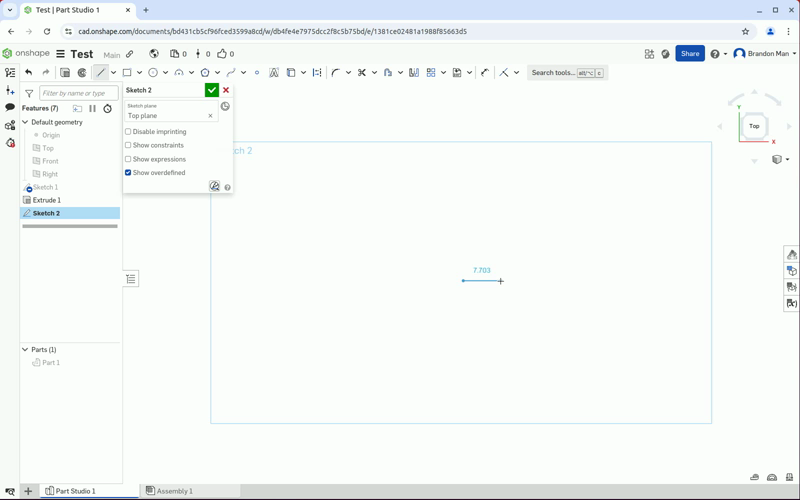
click(500, 280)
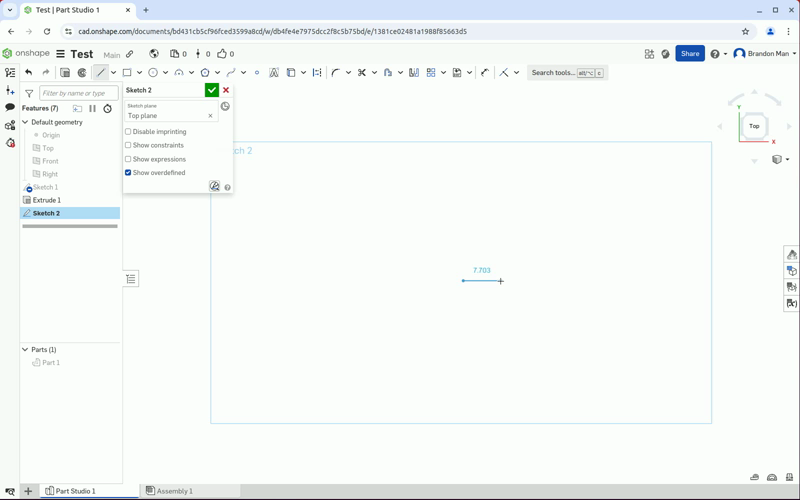
key_up(shift)
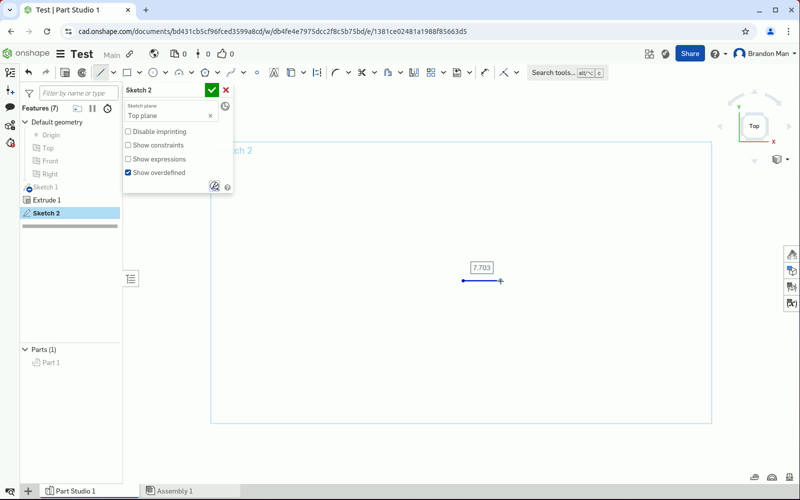
key_down(shift)
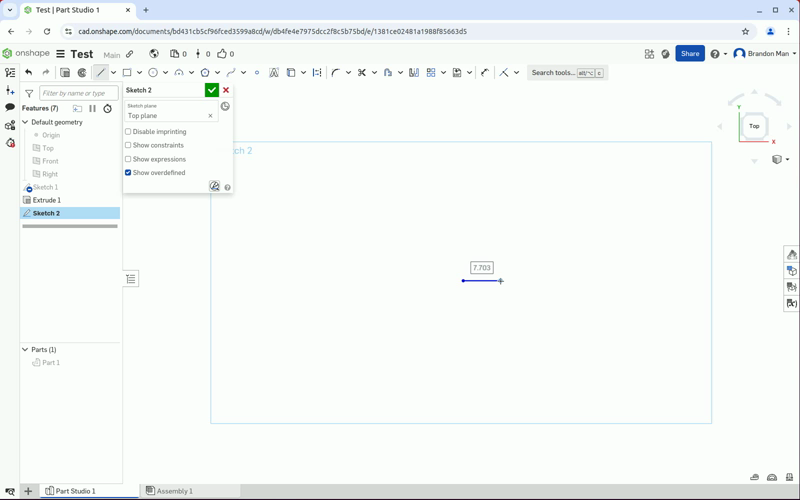
mouse_move(500, 184)
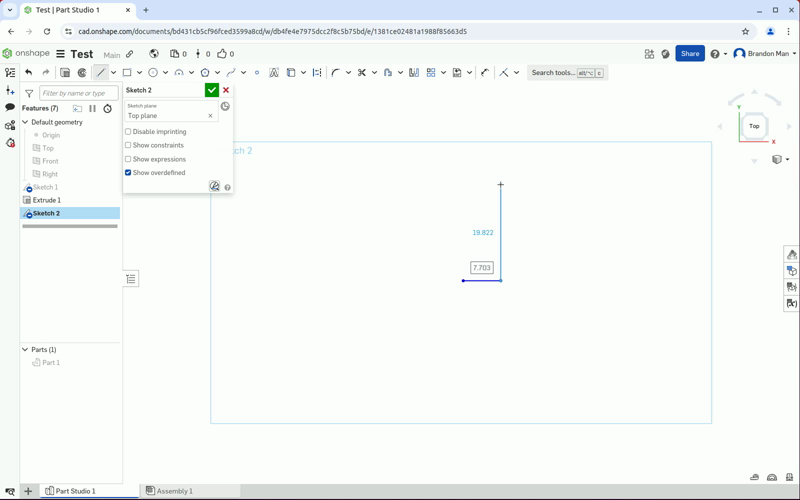
click(500, 184)
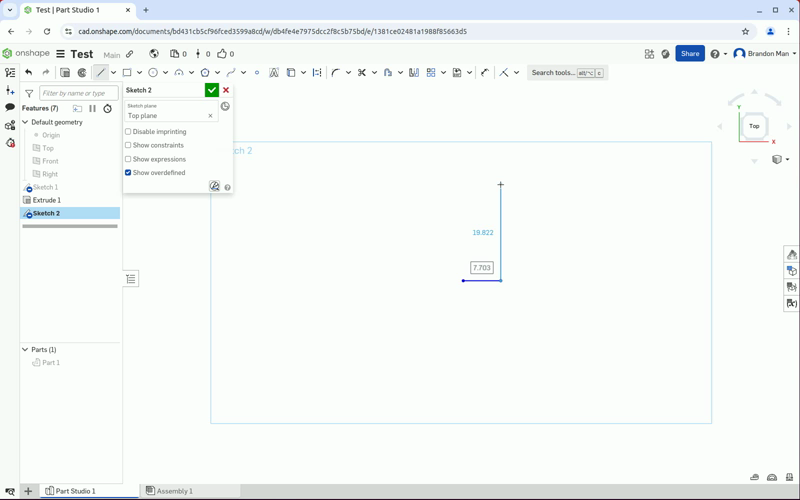
key_up(shift)
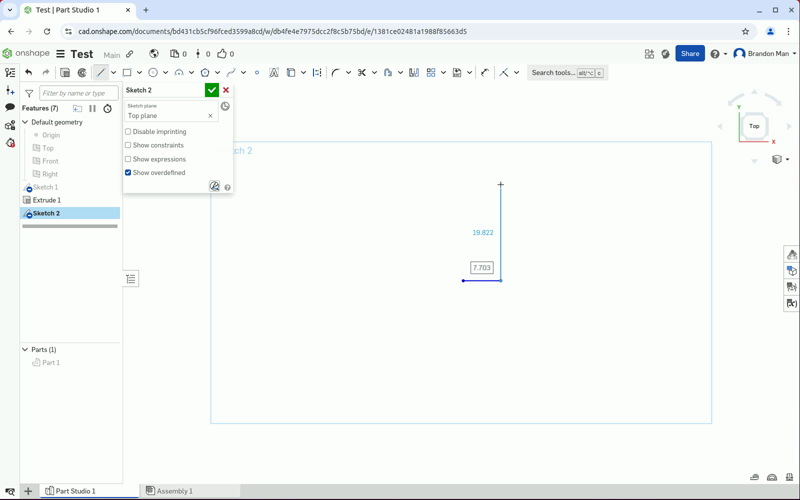
key_down(shift)
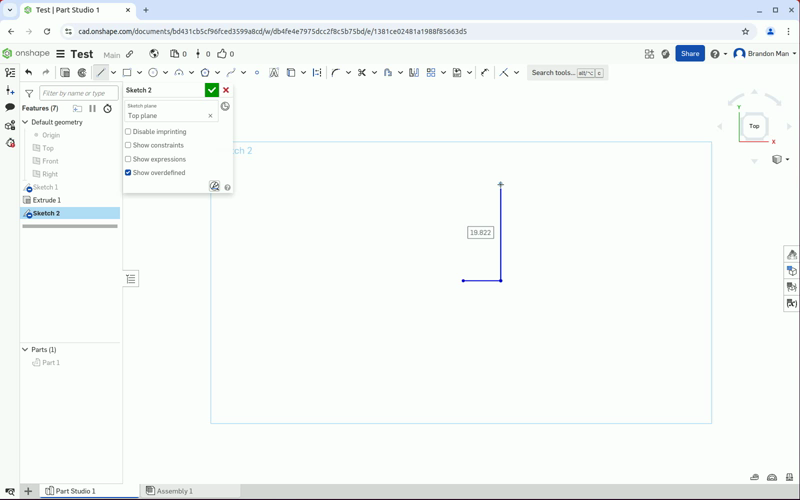
mouse_move(530, 184)
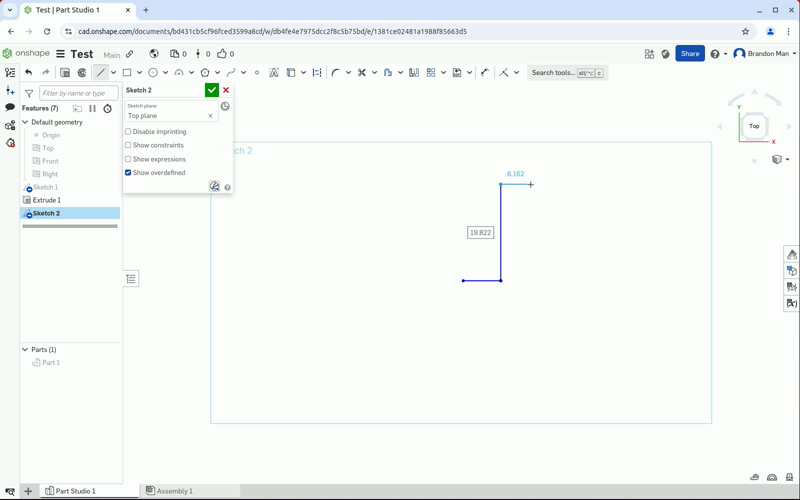
mouse_move(463, 184)
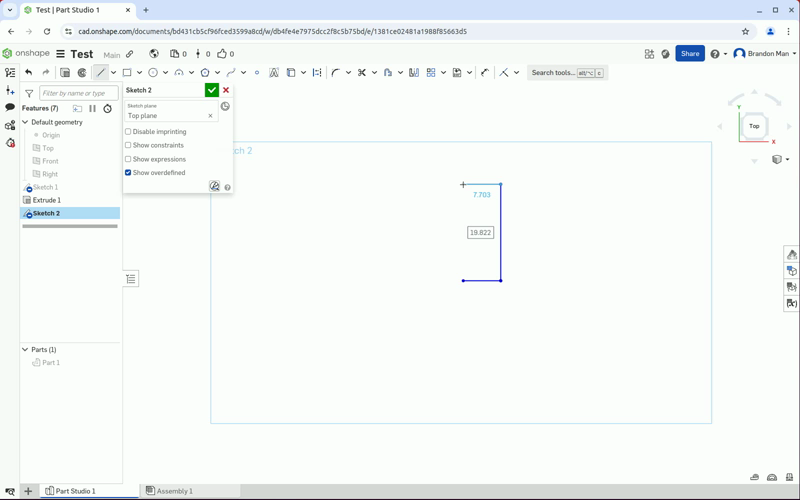
click(463, 184)
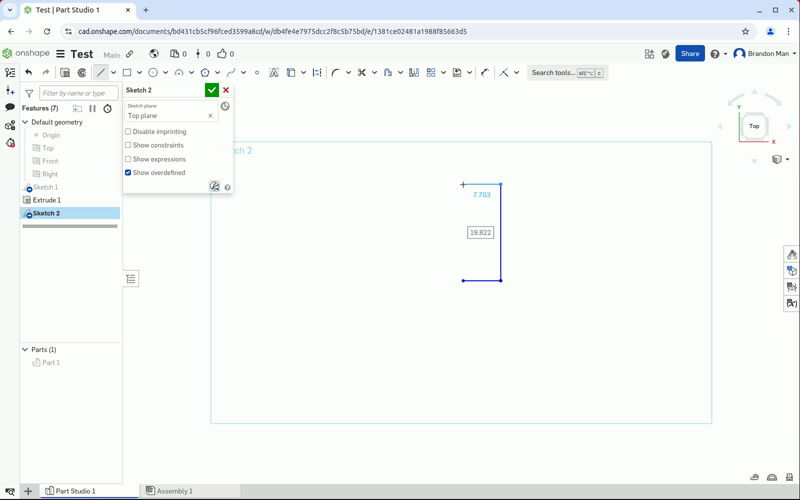
key_up(shift)
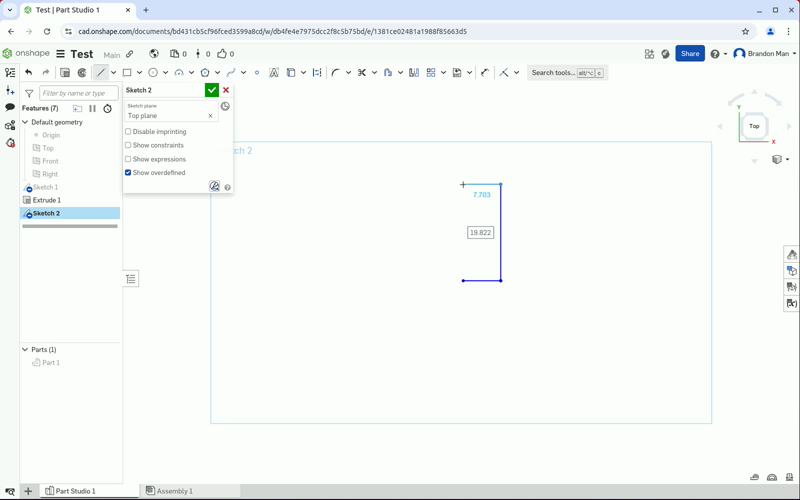
key_down(shift)
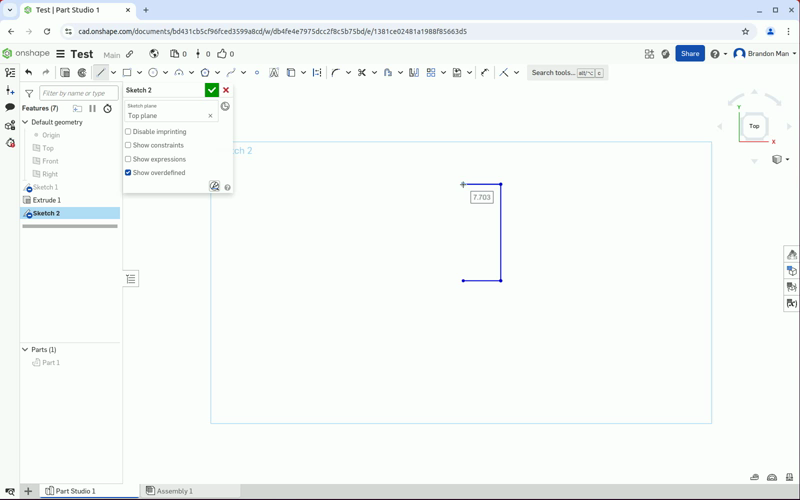
mouse_move(463, 280)
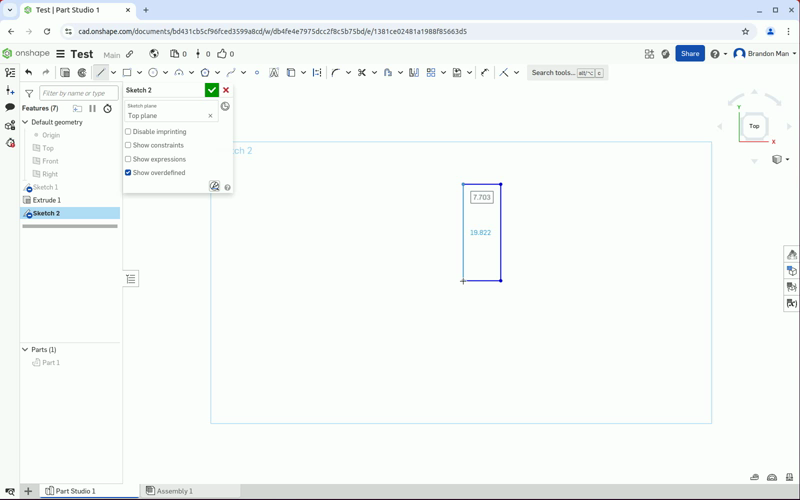
key_up(shift)
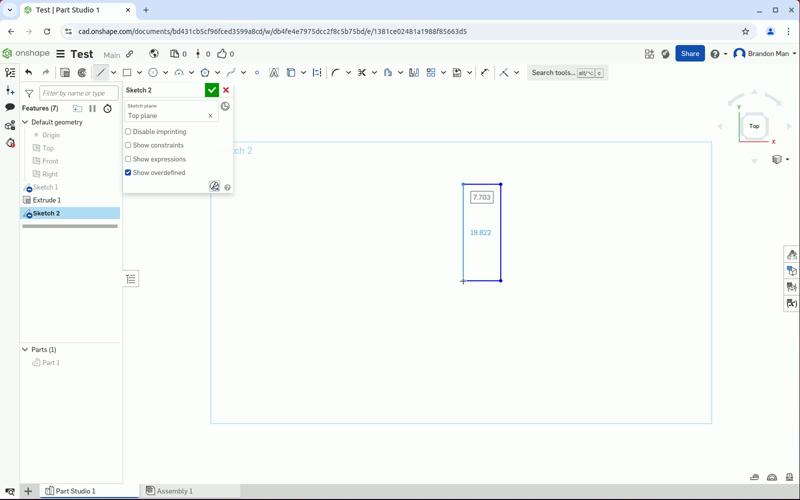
click(463, 280)
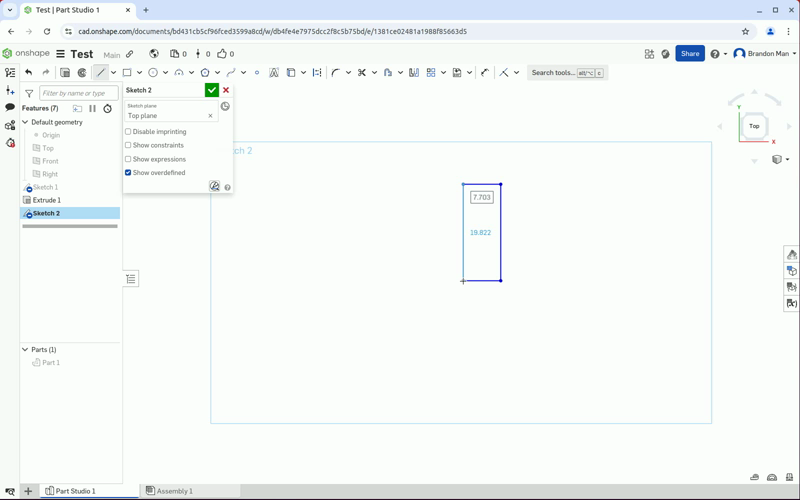
key(esc)
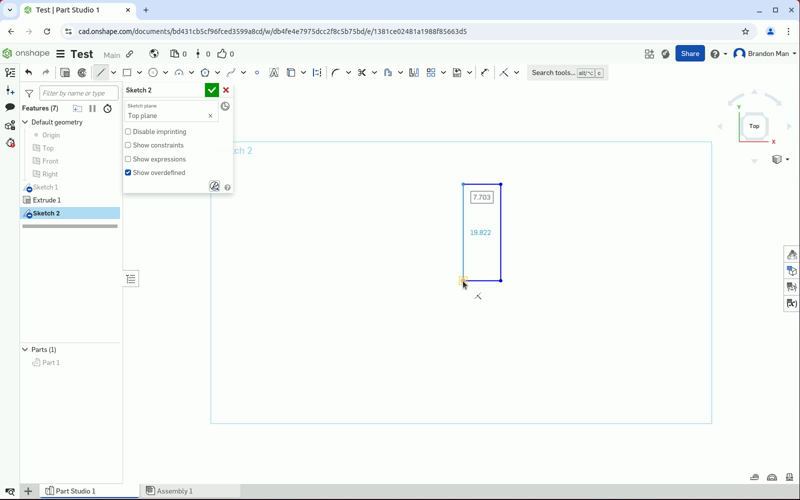
mouse_move(481, 244)
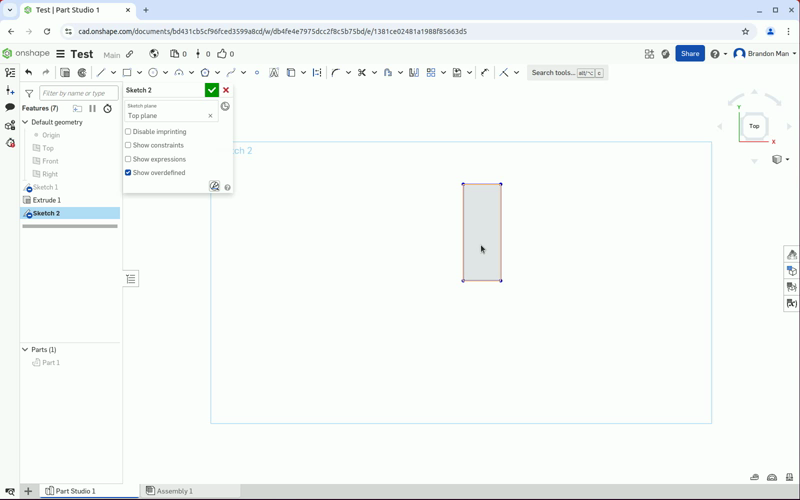
click(481, 244)
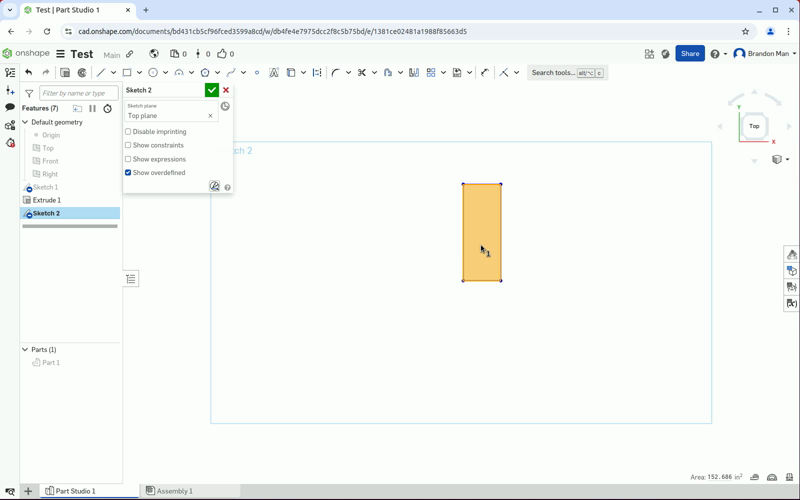
mouse_move(73, 352)
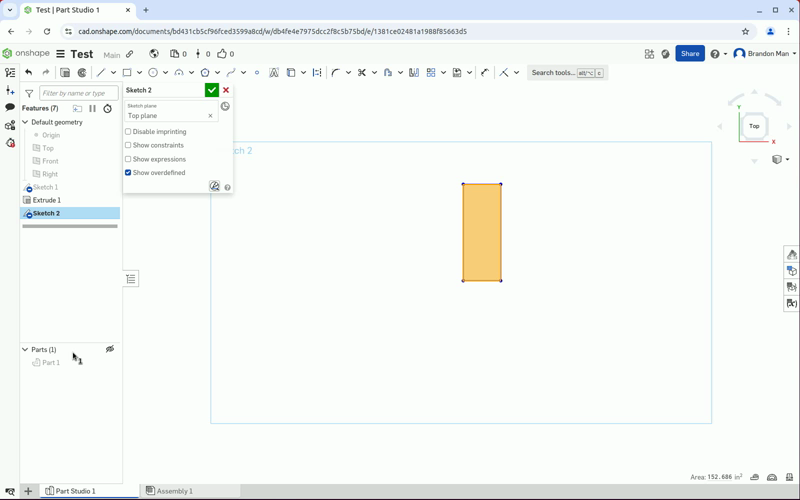
key(shift+y)
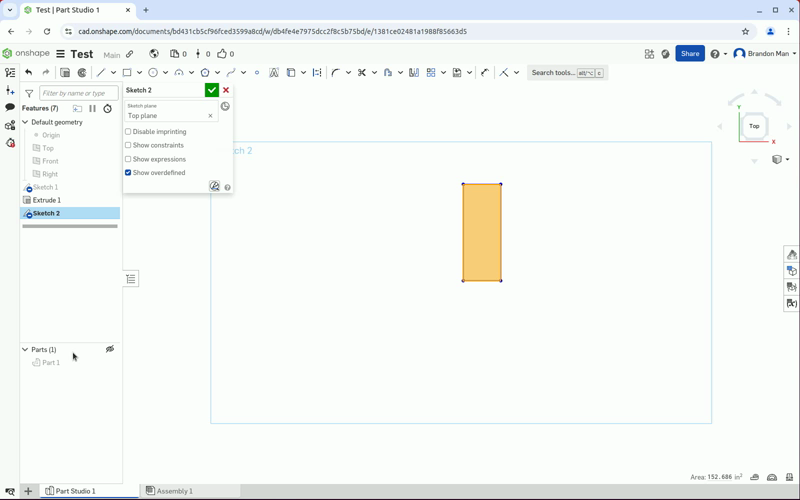
key(shift+e)
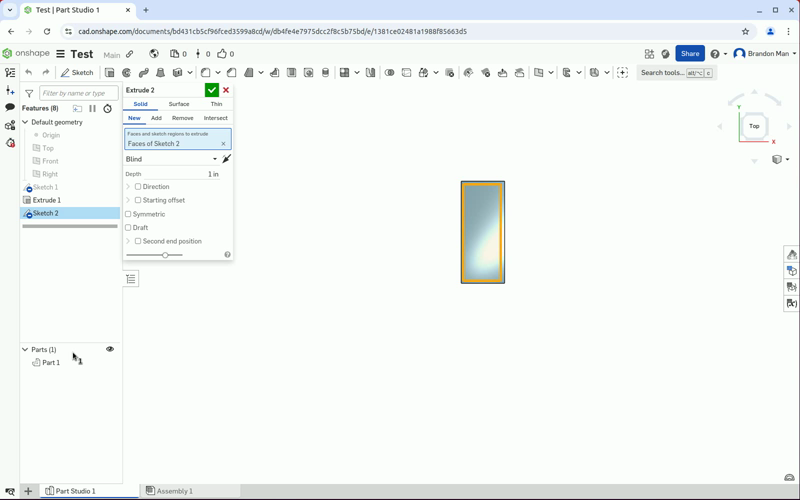
mouse_move(143, 106)
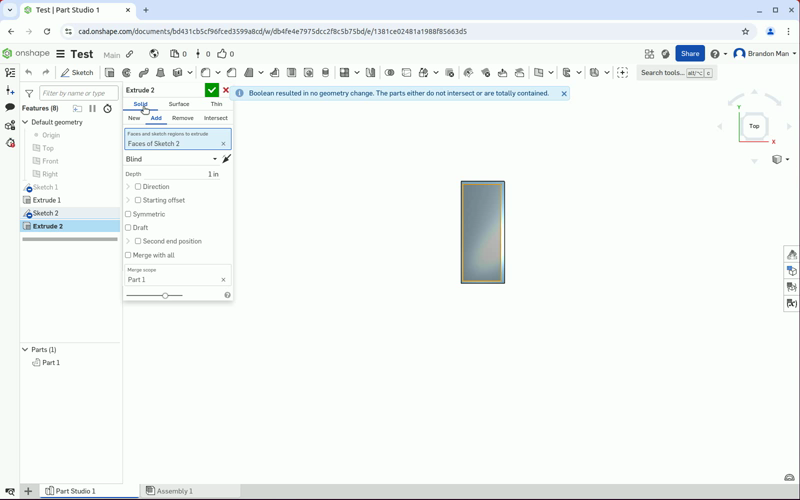
click(143, 106)
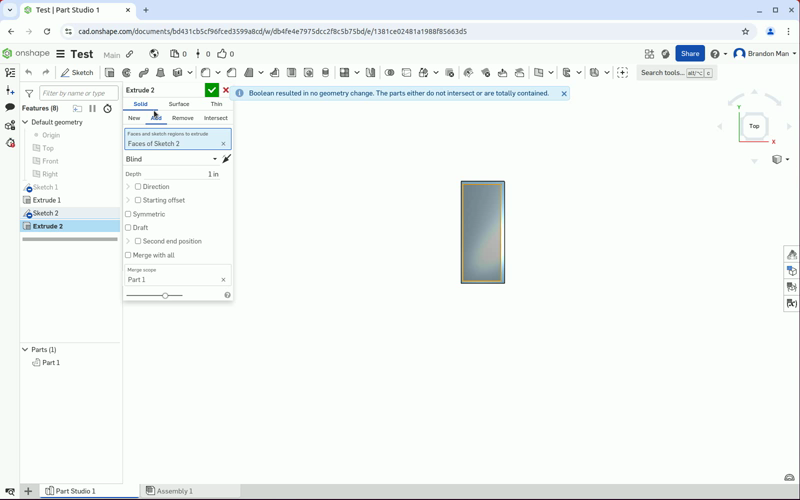
mouse_move(186, 120)
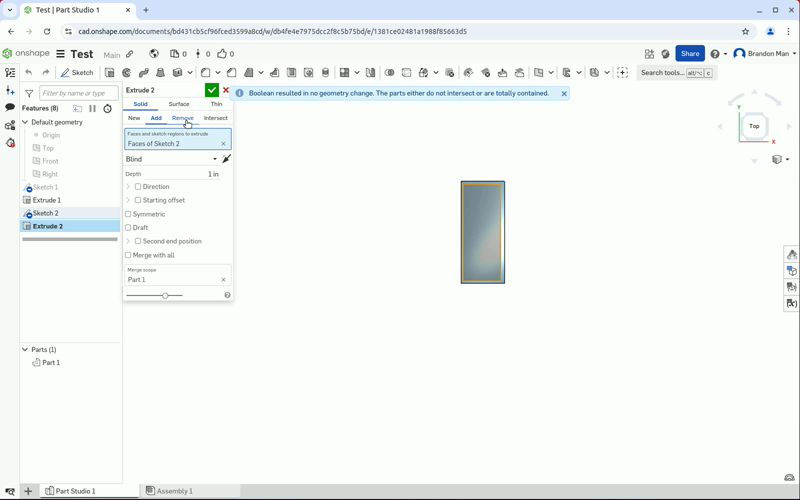
click(186, 120)
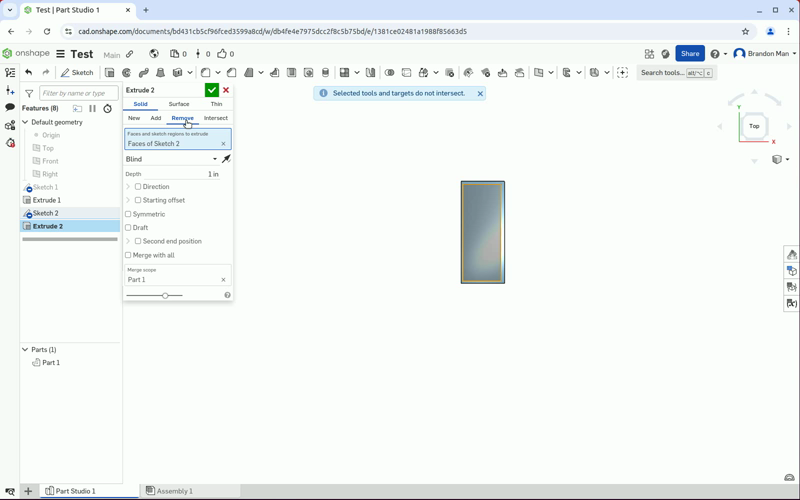
key(tab, 4)
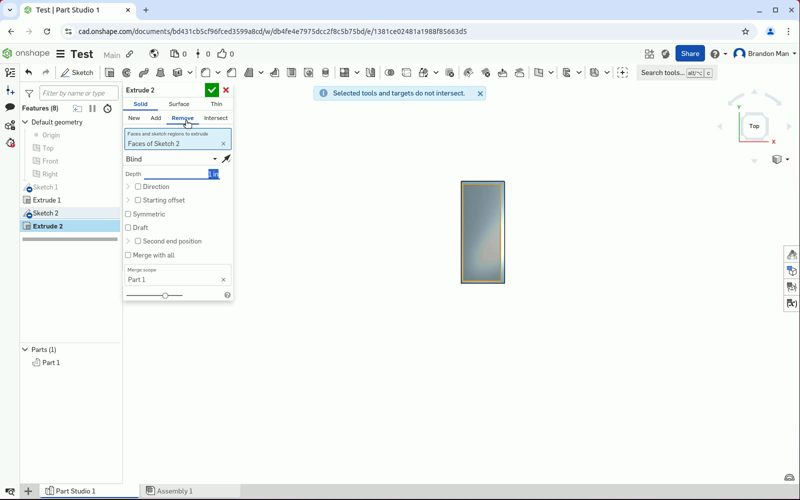
text(-22.627)
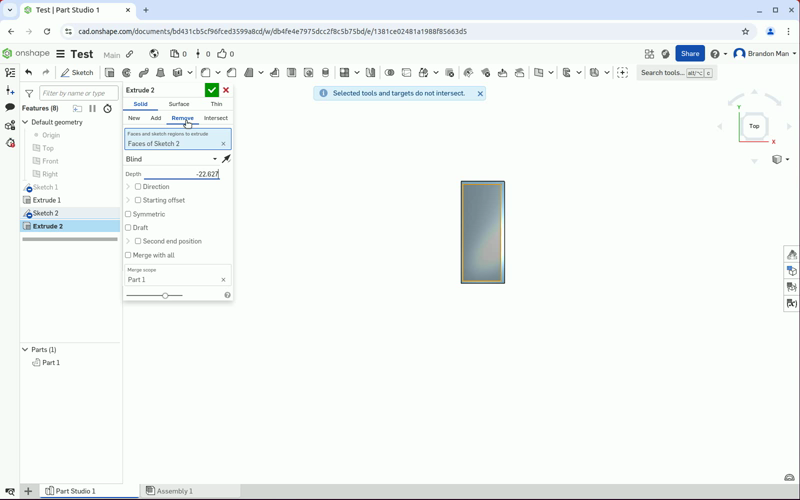
key(tab, 6)
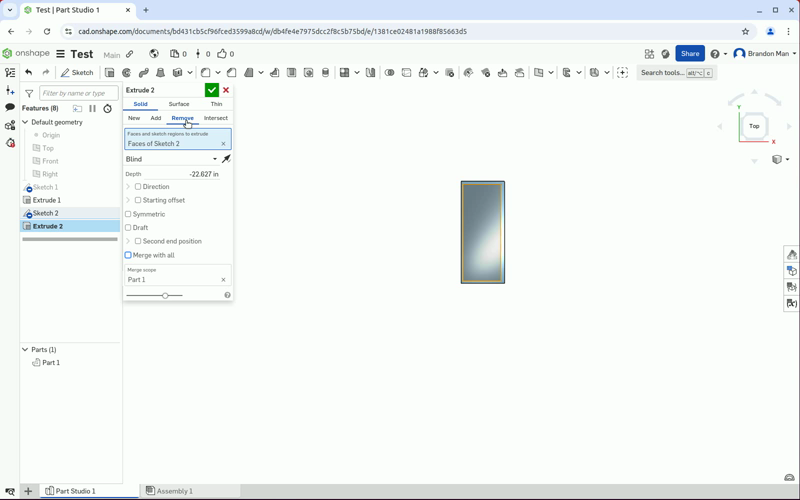
key(space)
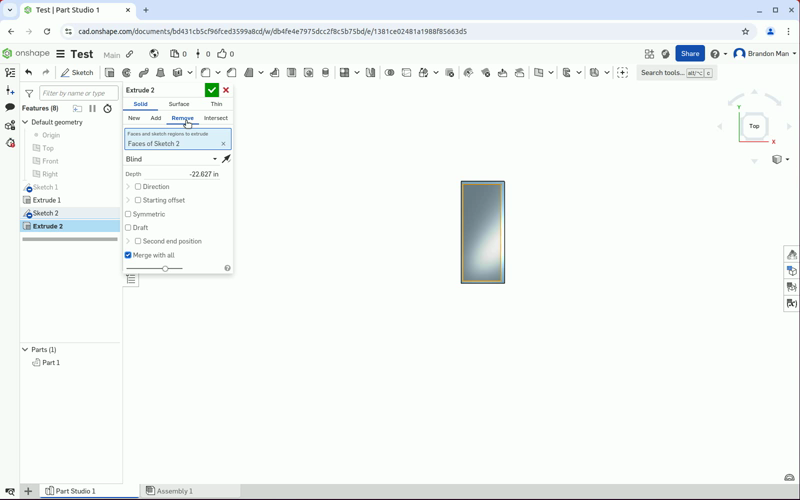
key(enter)
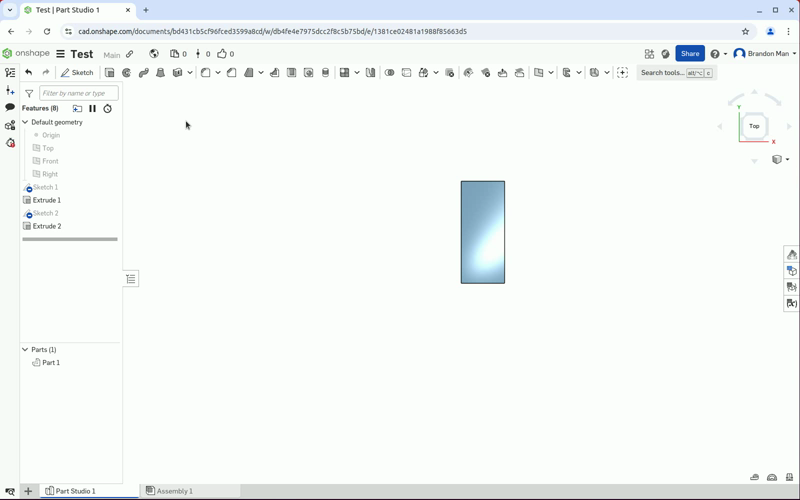
key(shift+h)
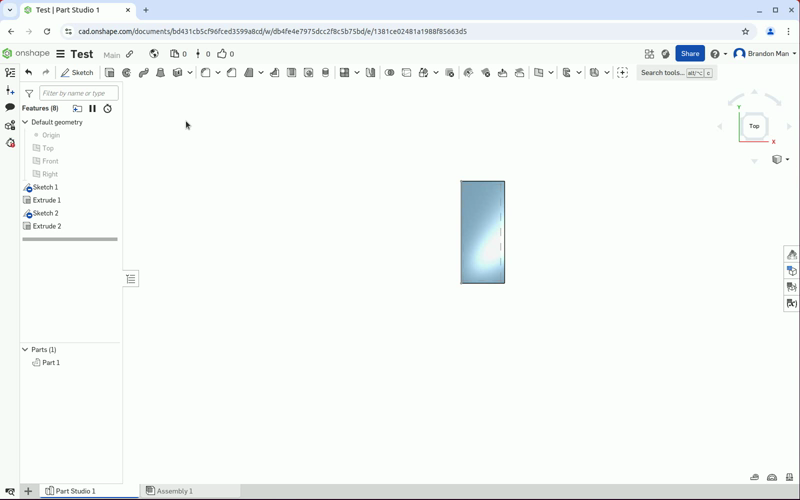
key(shift+h)
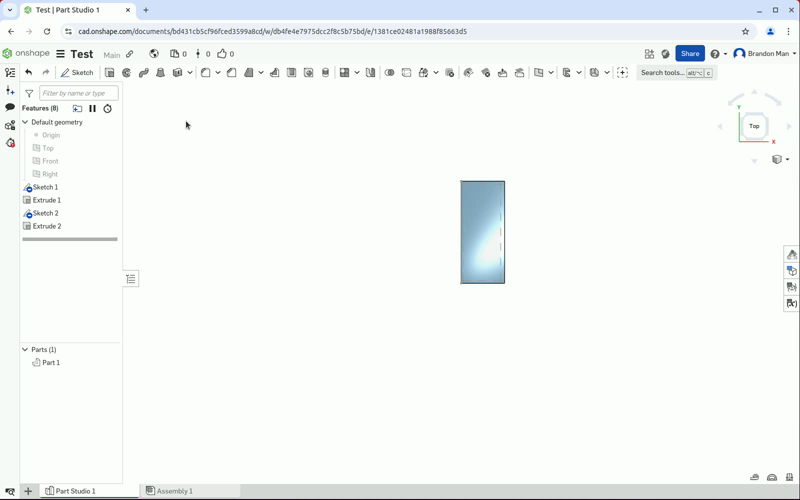
key(shift+7)
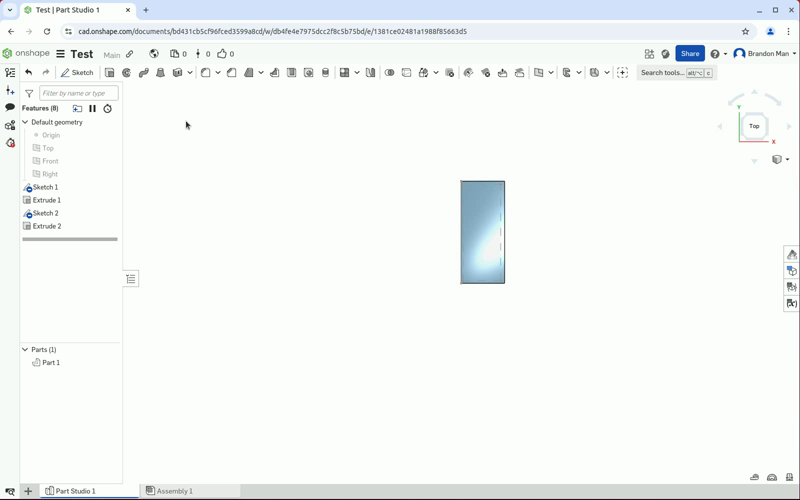
key(up, 3)
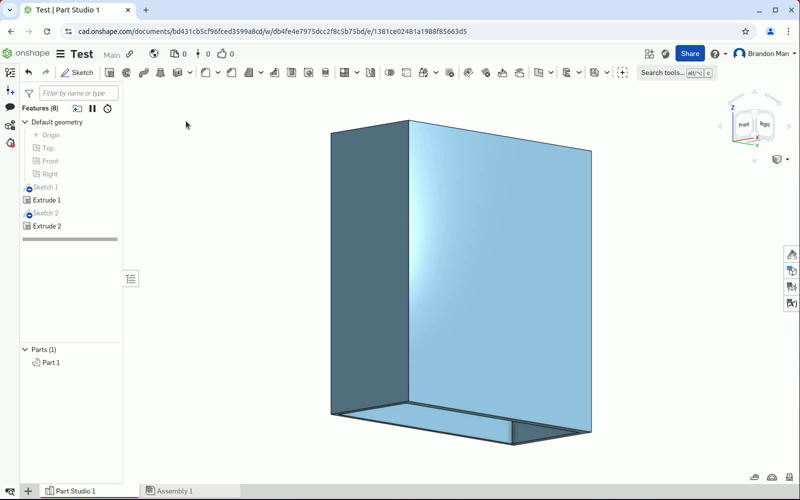
key(left, 3)
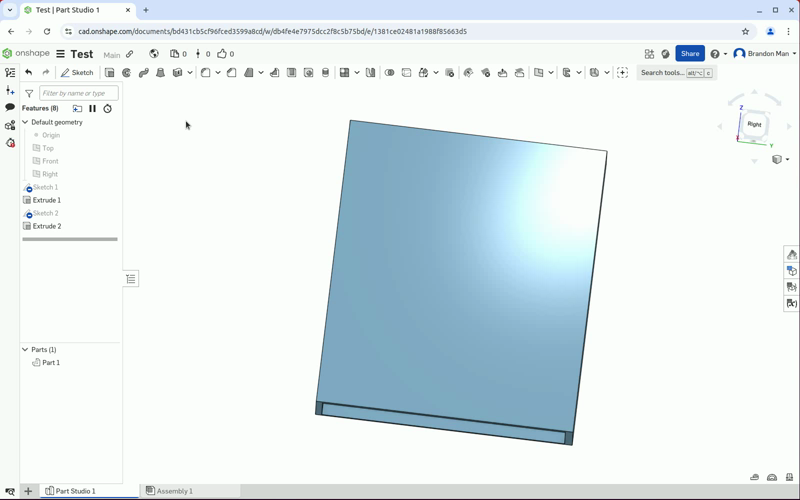
key(right, 3)
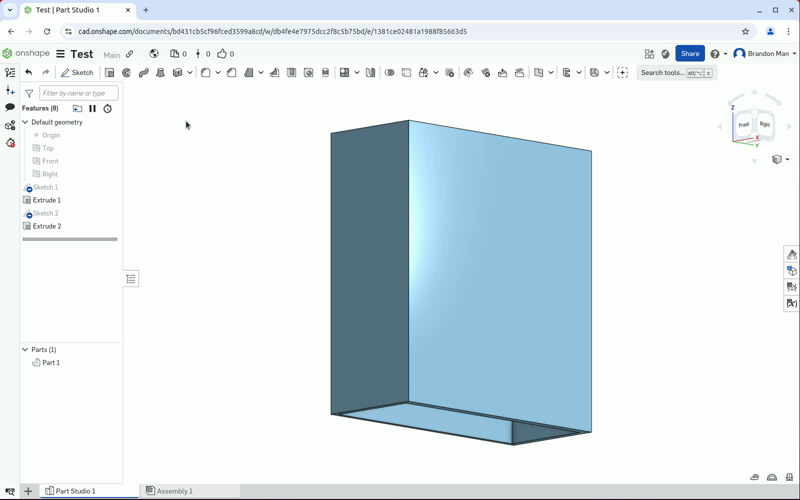
key(down, 3)
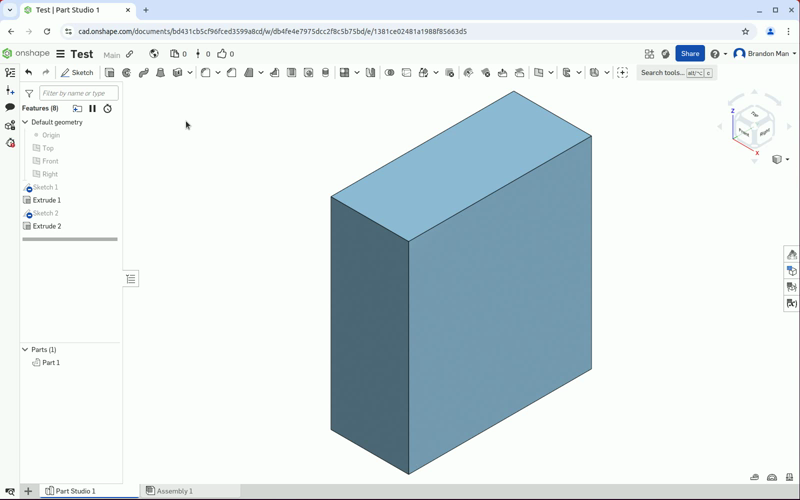
mouse_move(73, 189)
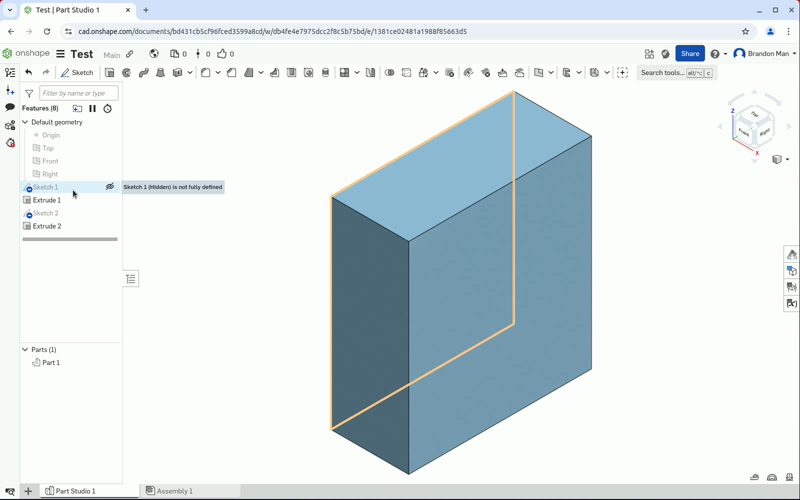
click(73, 189)